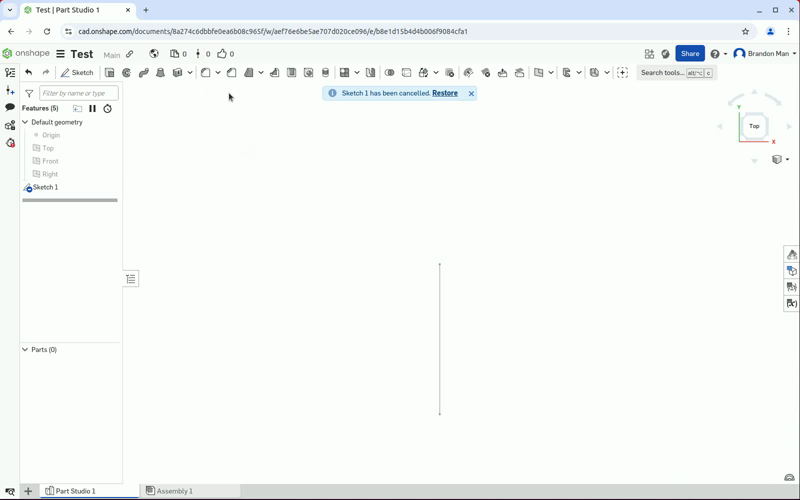
key(shift+h)
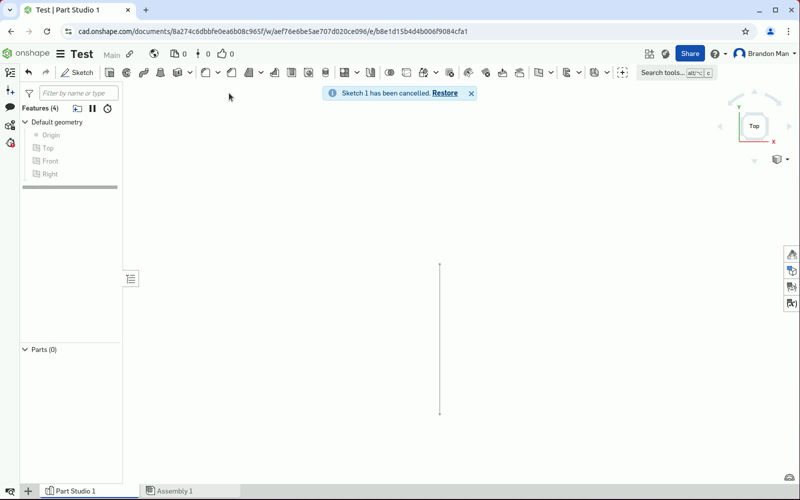
key(shift+s)
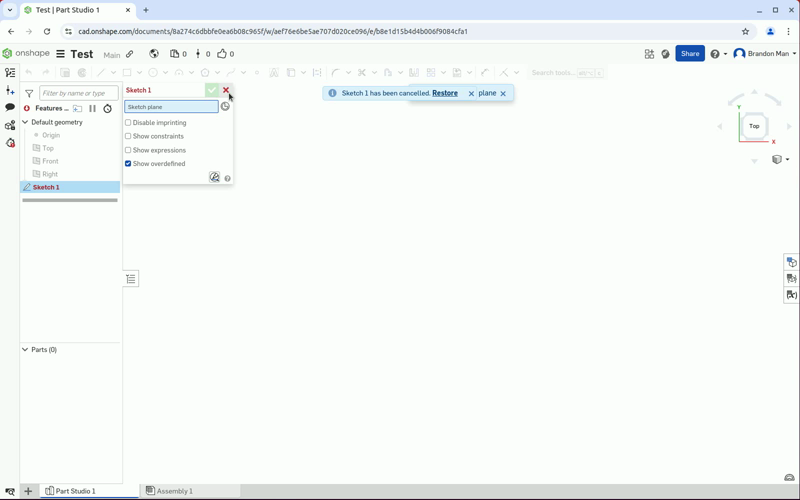
mouse_move(73, 150)
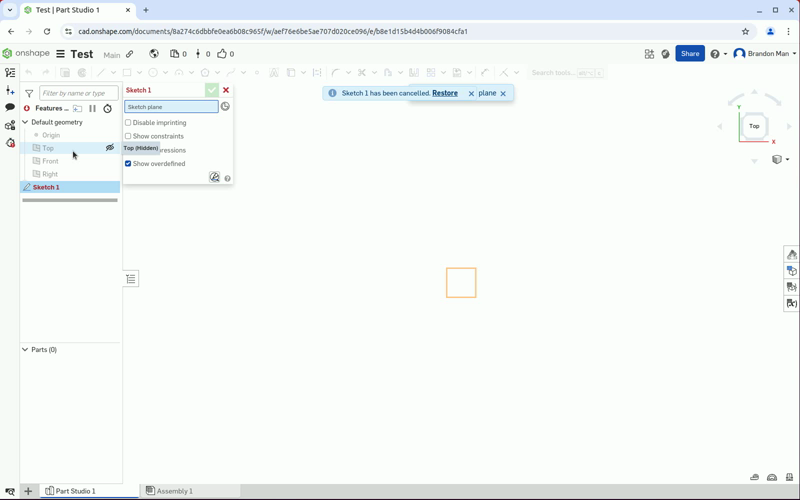
click(73, 150)
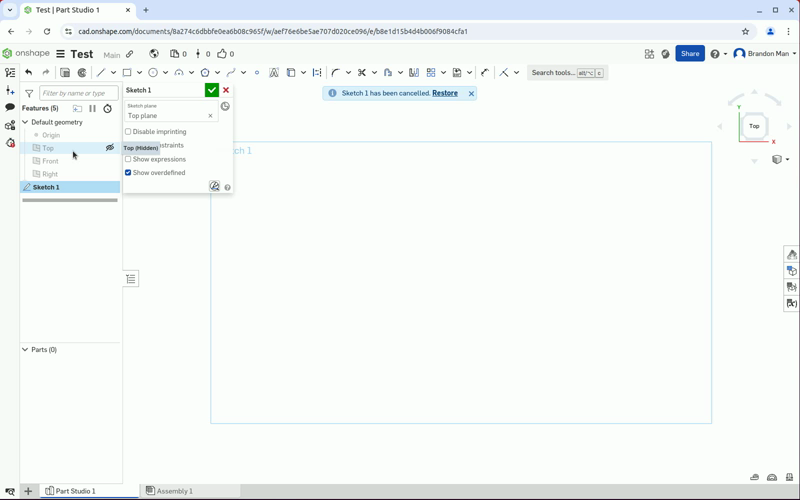
mouse_move(73, 352)
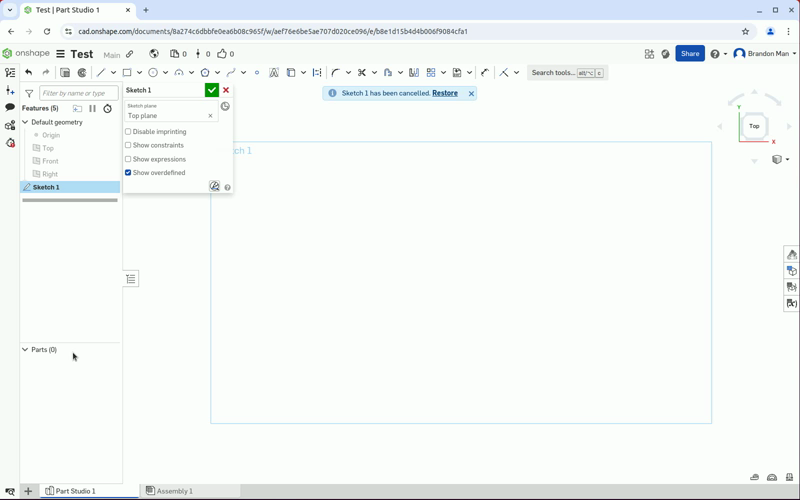
key(y)
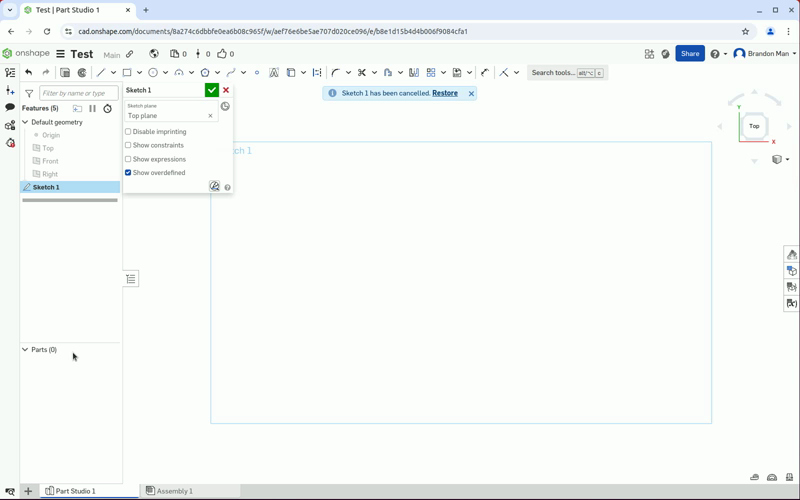
key(l)
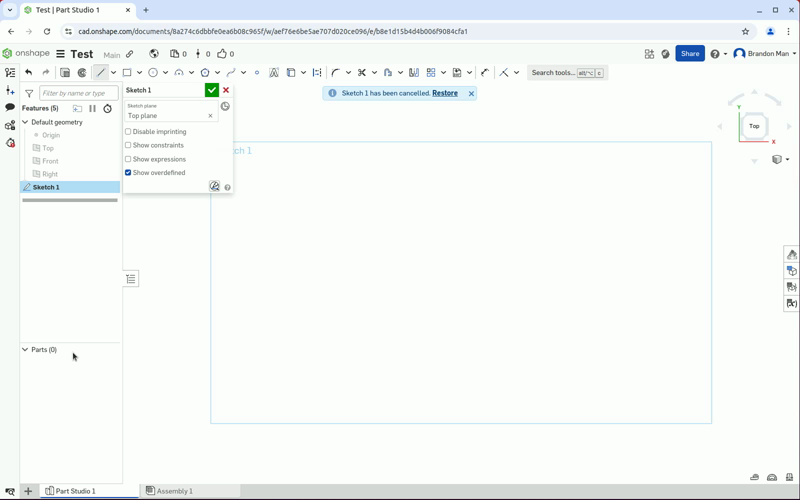
key_down(shift)
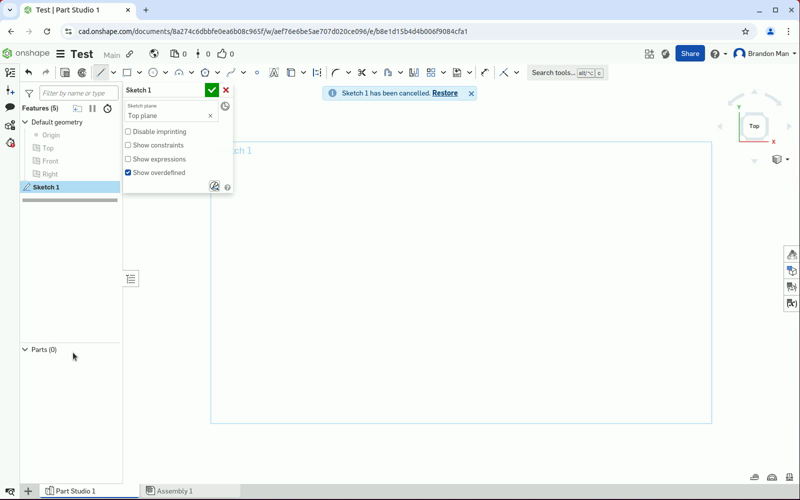
mouse_move(348, 336)
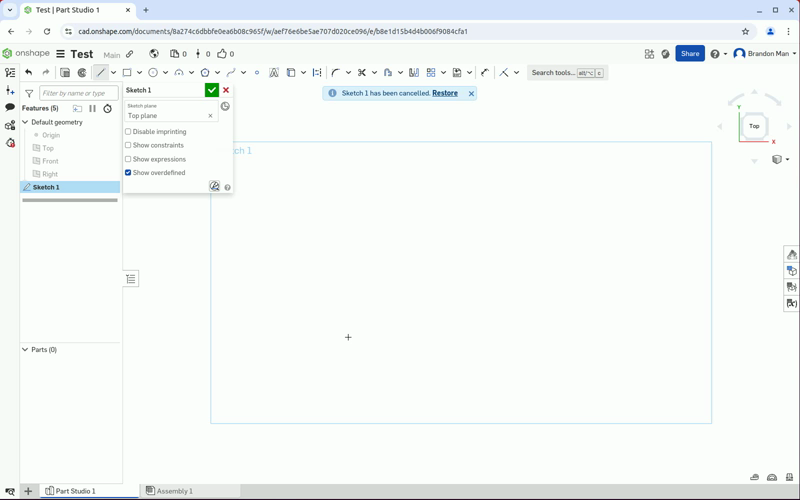
click(348, 336)
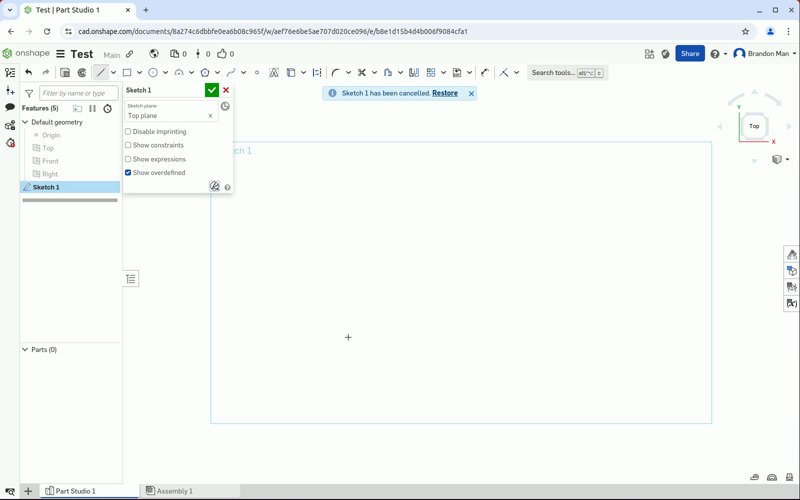
key_up(shift)
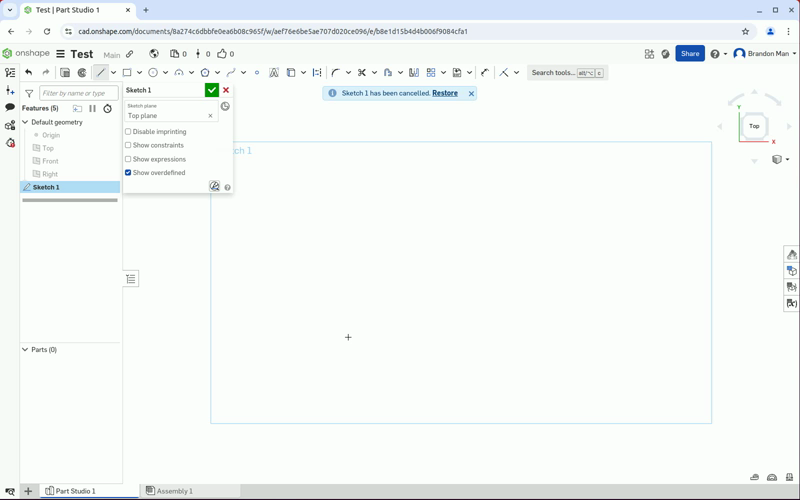
key_down(shift)
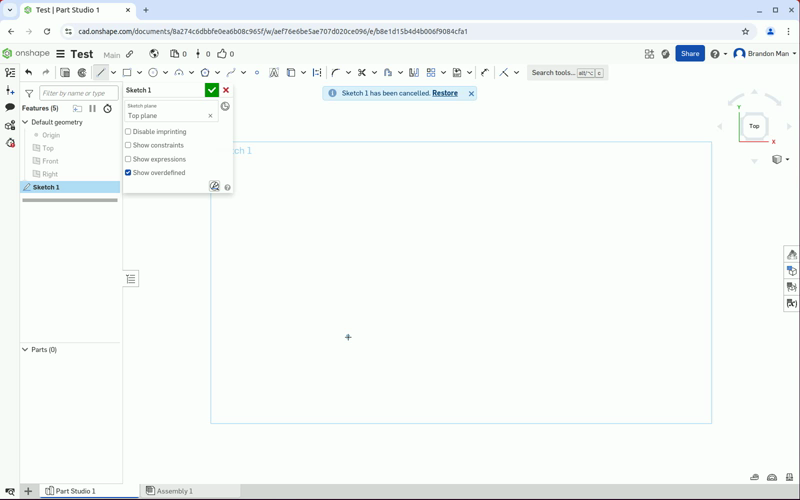
mouse_move(415, 336)
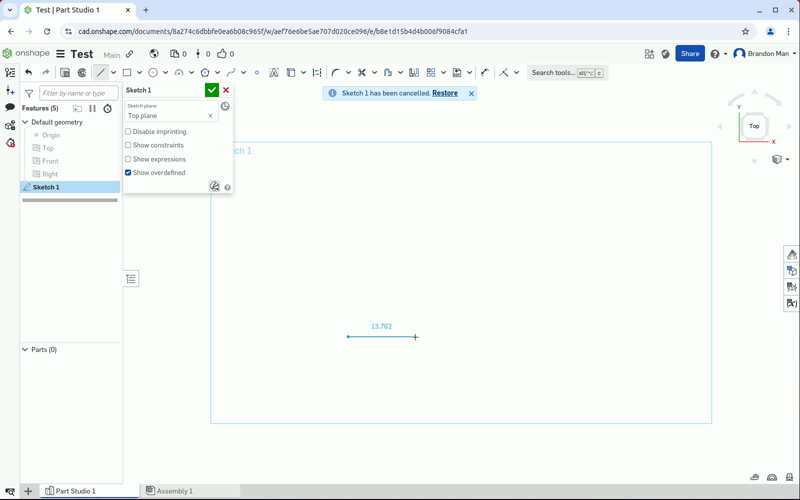
click(415, 336)
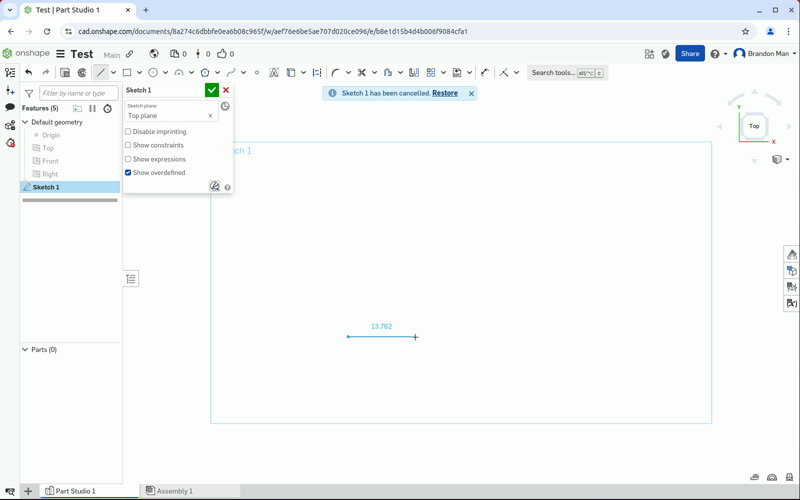
key_up(shift)
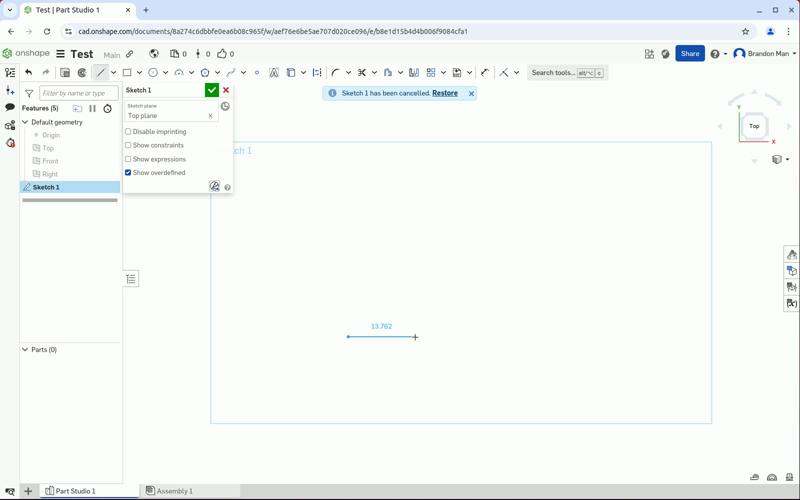
key_down(shift)
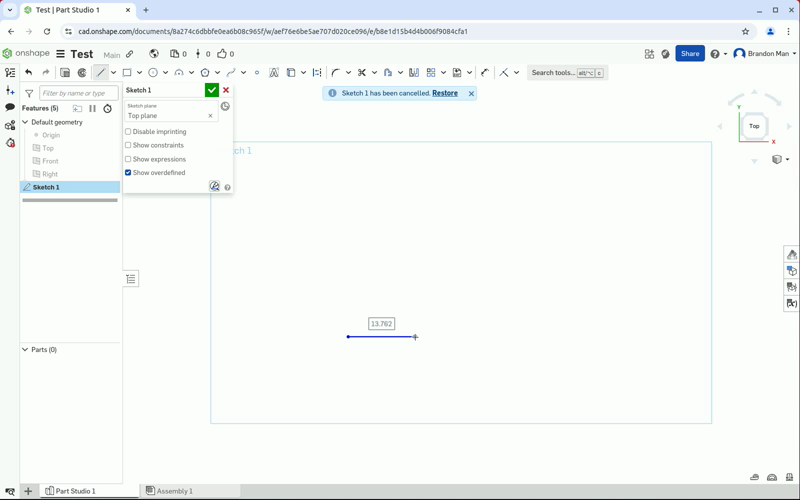
mouse_move(445, 336)
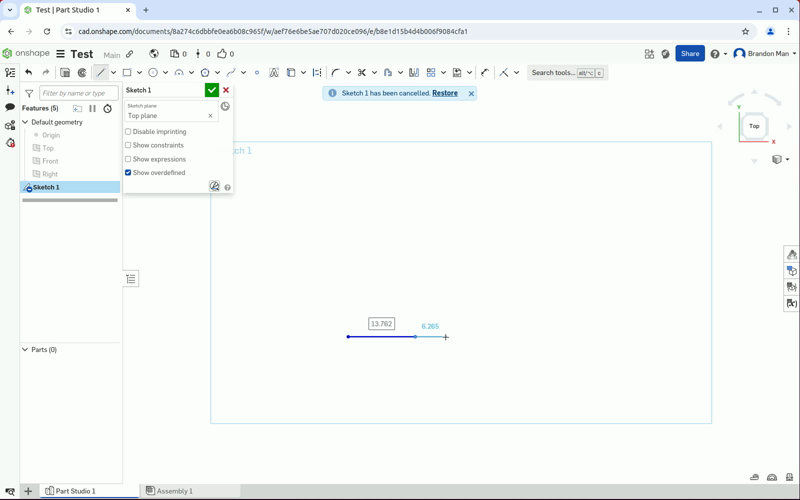
mouse_move(415, 282)
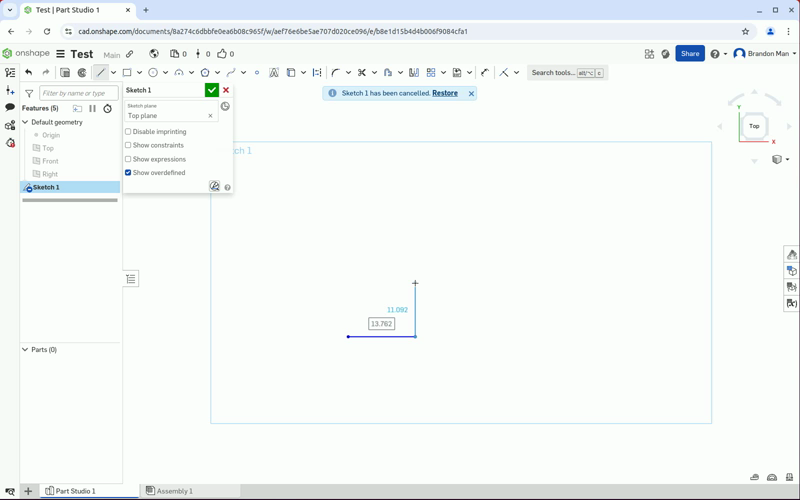
click(415, 282)
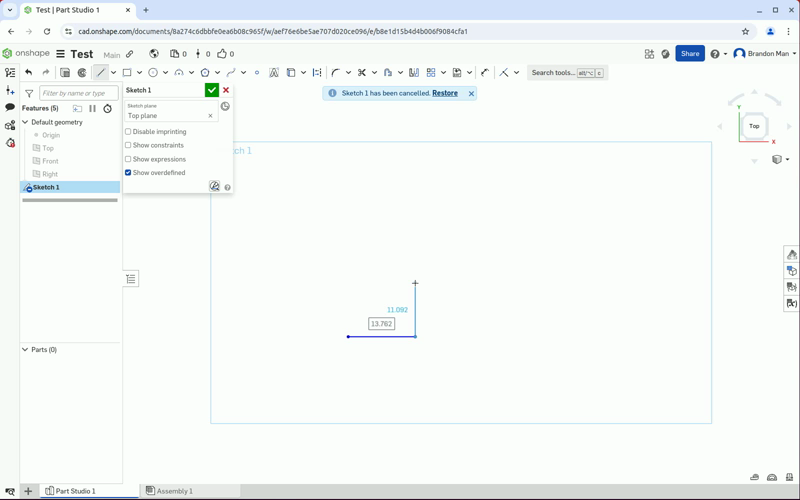
key_up(shift)
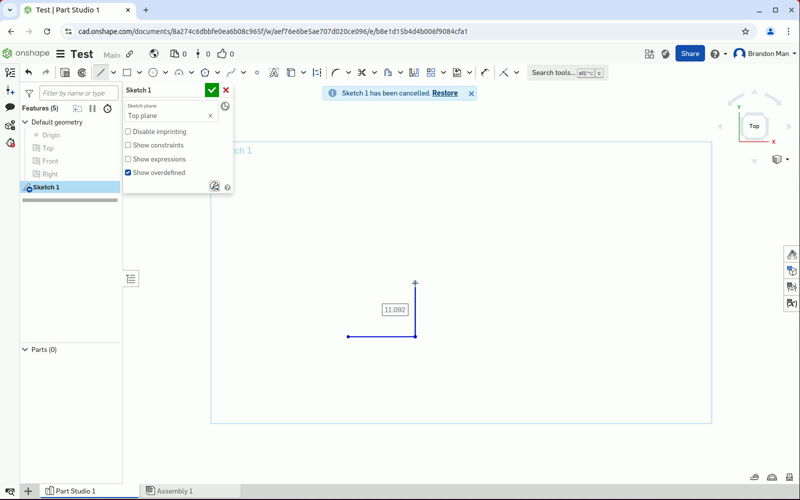
key_down(shift)
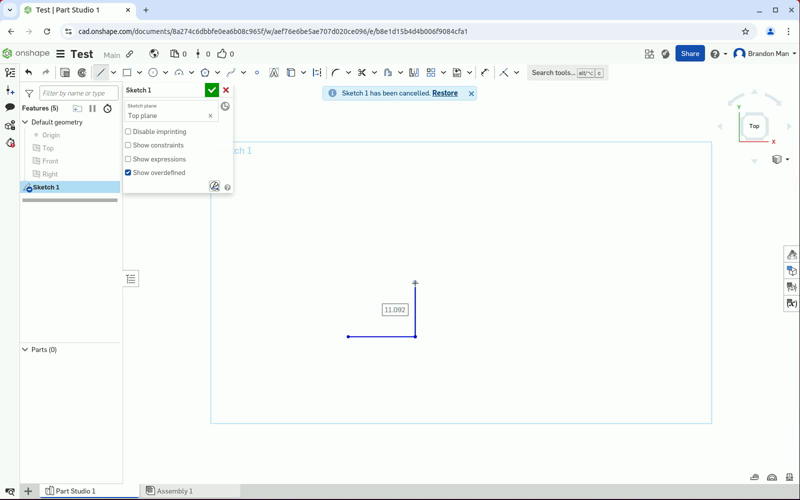
mouse_move(445, 282)
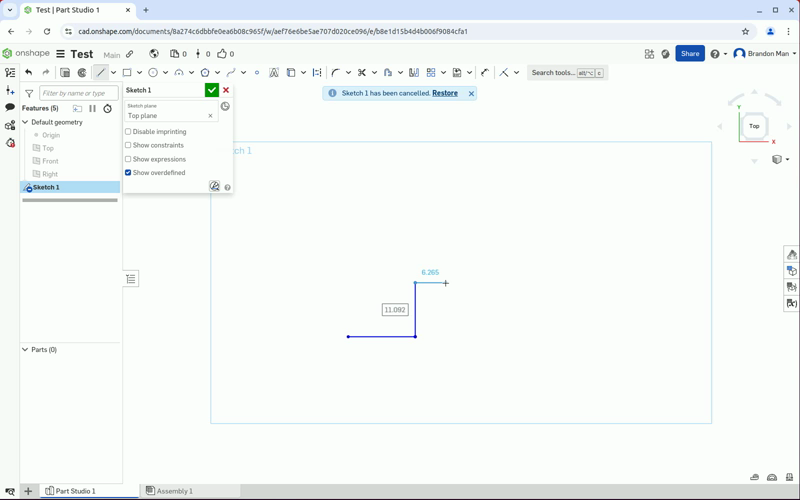
mouse_move(393, 282)
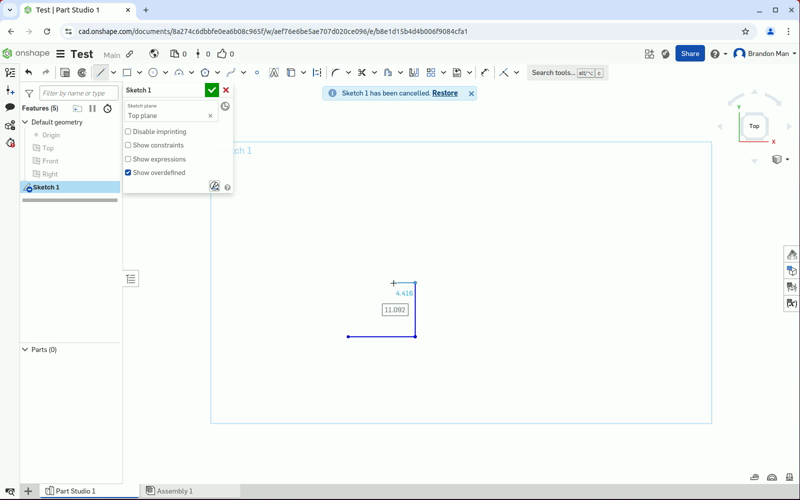
click(393, 282)
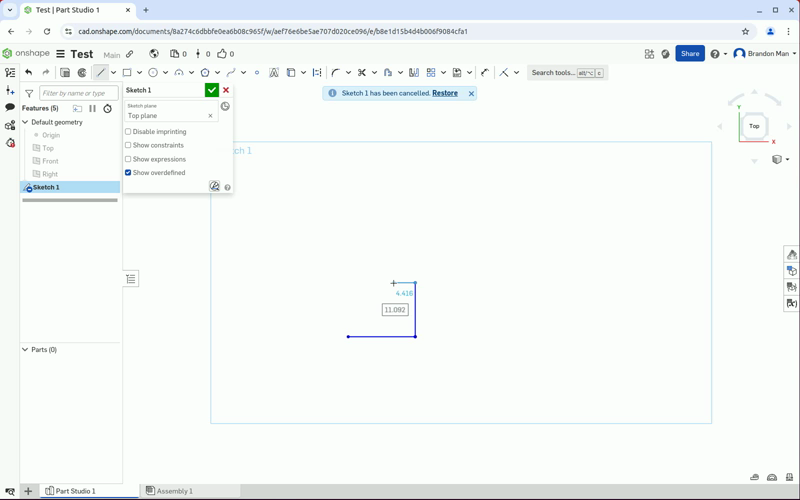
key_up(shift)
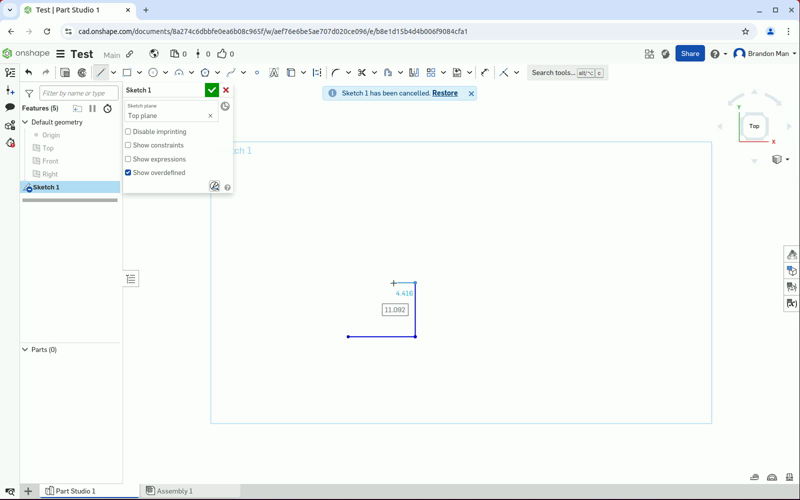
key_down(shift)
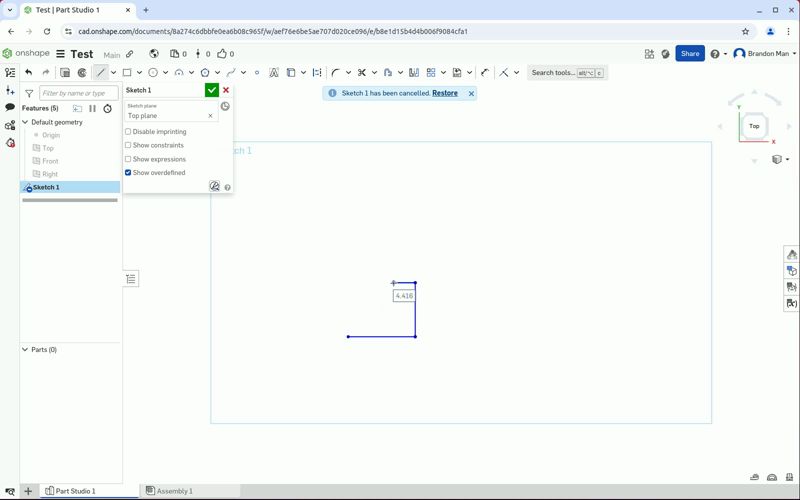
mouse_move(423, 282)
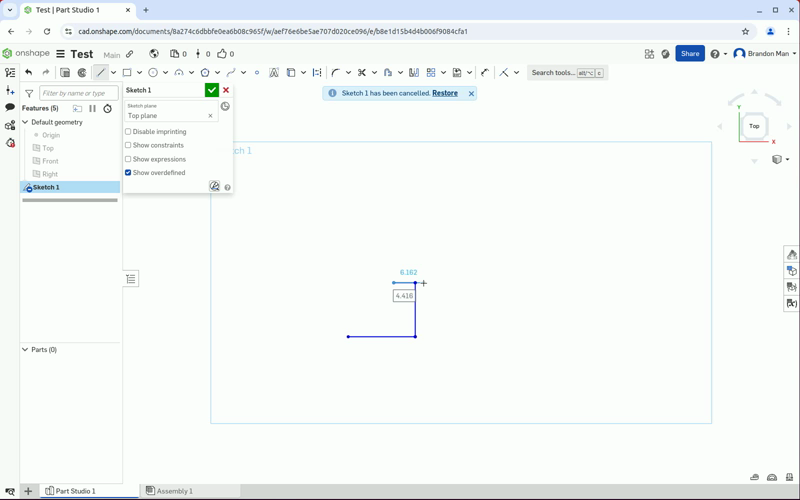
mouse_move(348, 282)
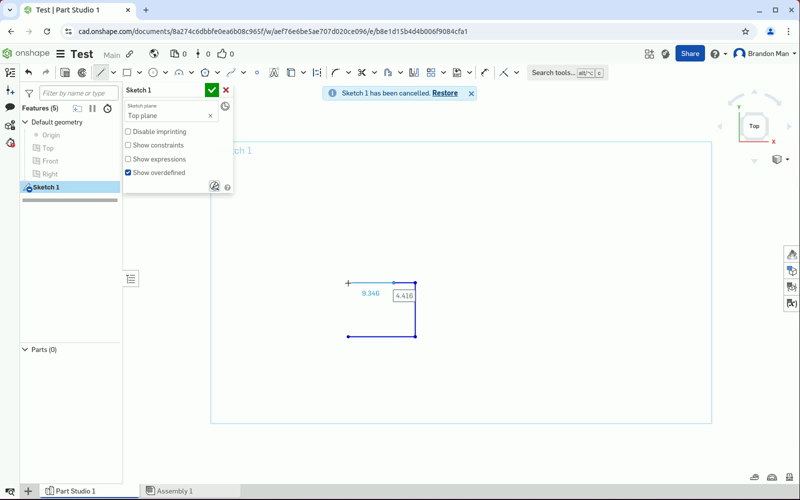
click(348, 282)
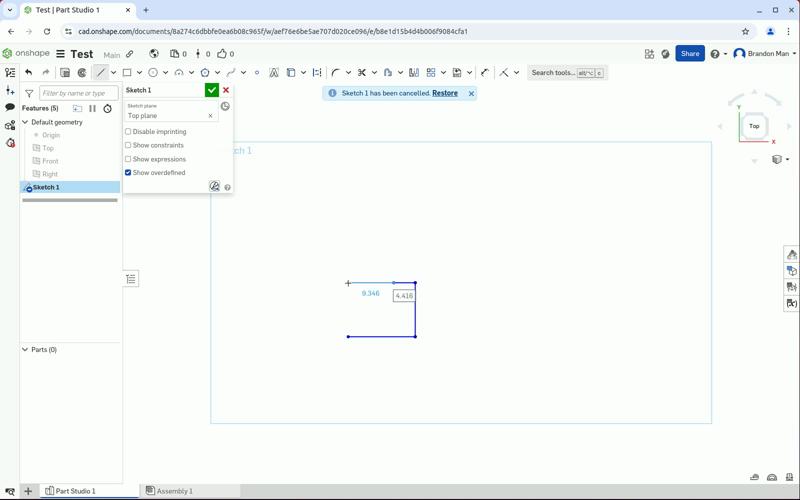
key_up(shift)
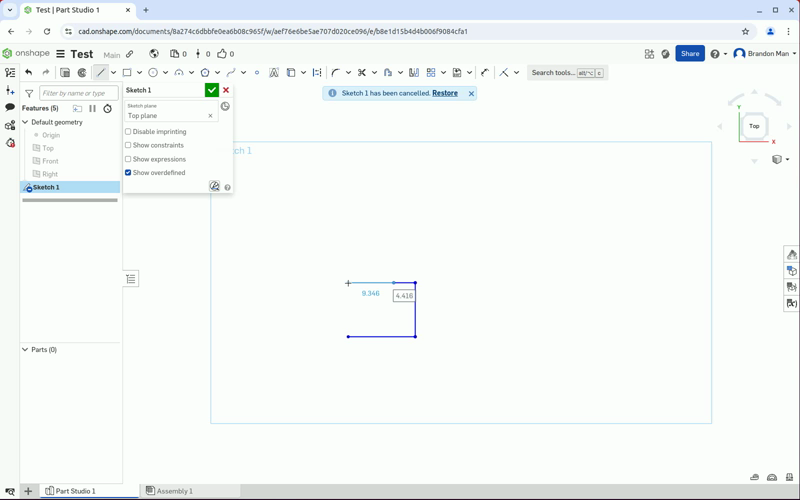
mouse_move(378, 282)
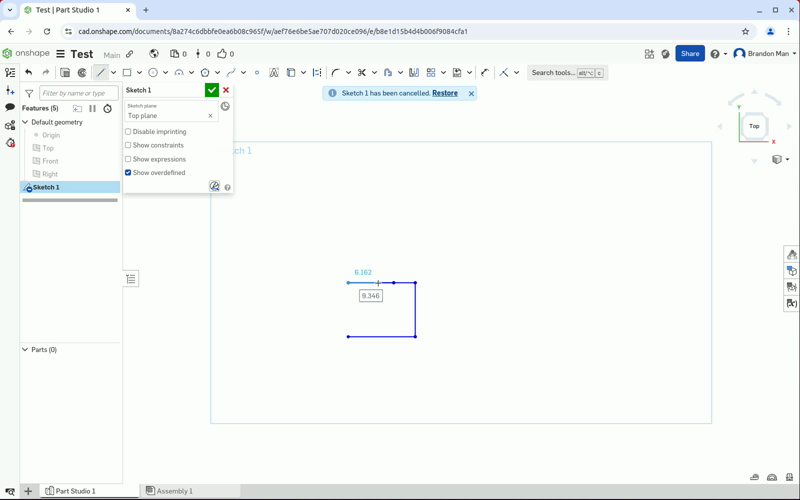
key_down(shift)
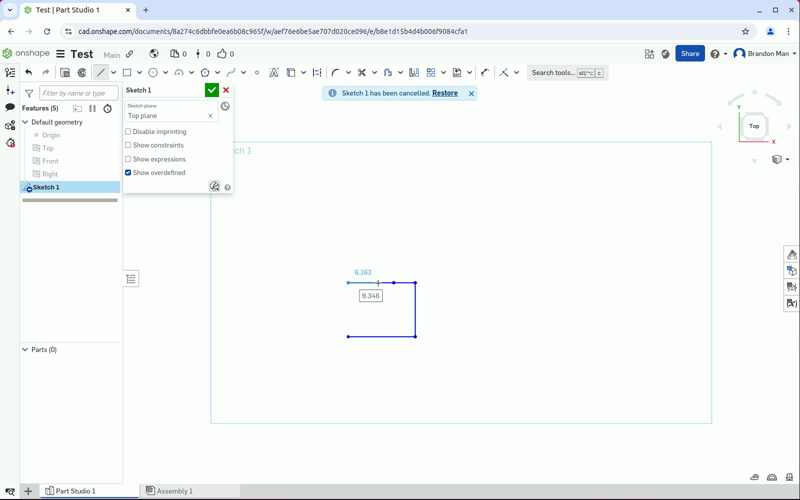
mouse_move(348, 336)
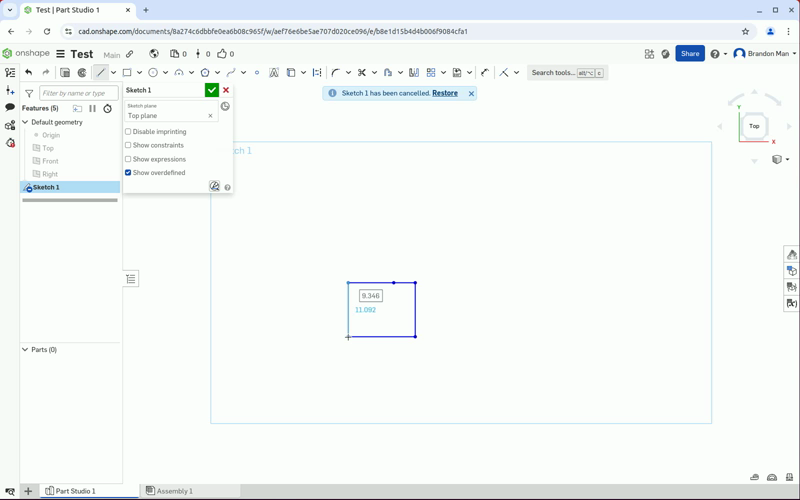
key_up(shift)
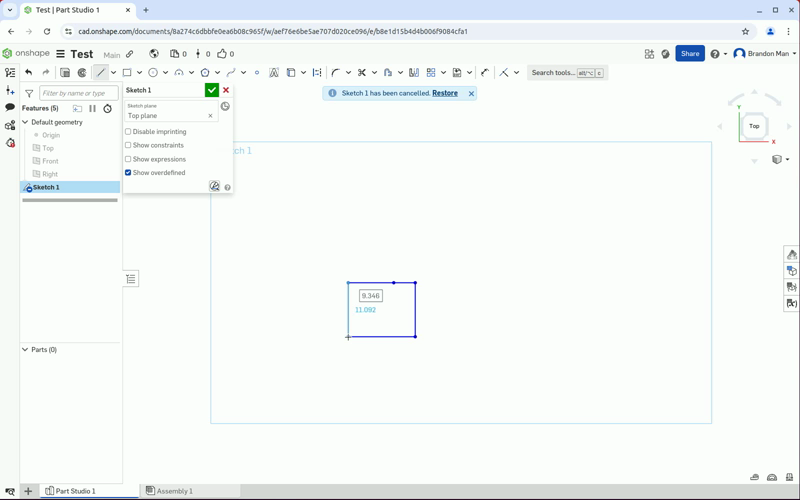
click(348, 336)
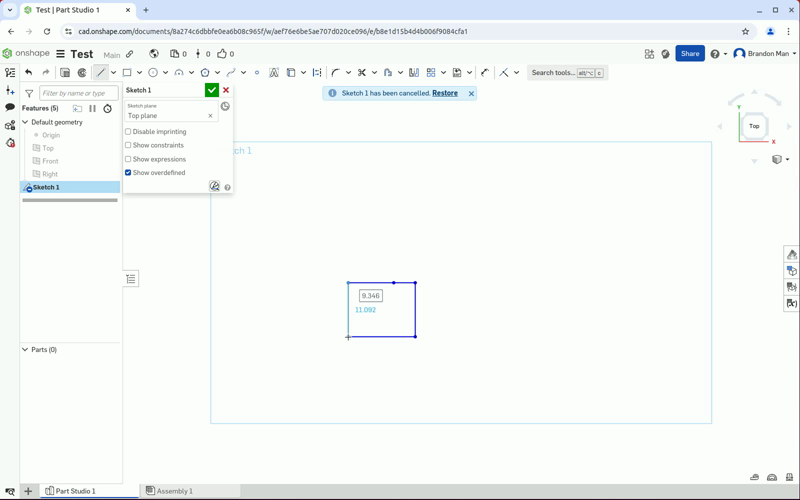
key(esc)
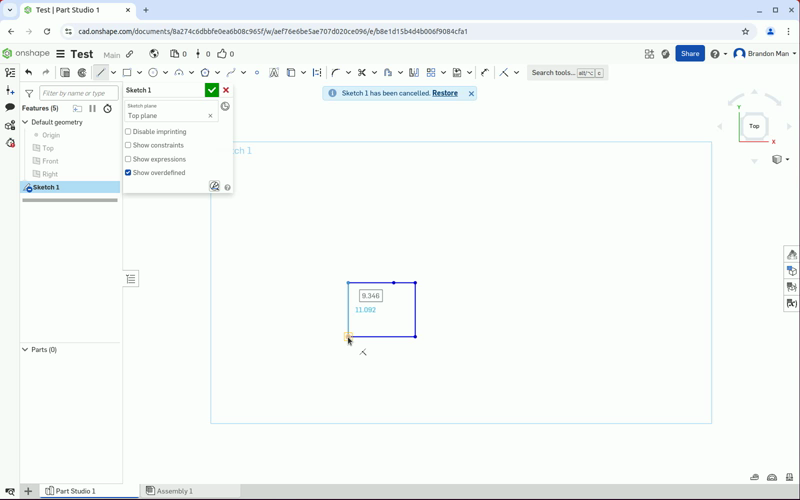
mouse_move(389, 331)
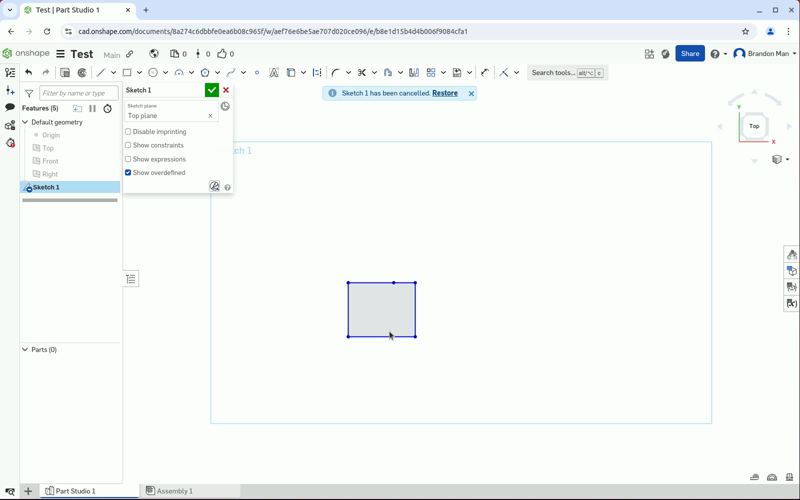
click(389, 331)
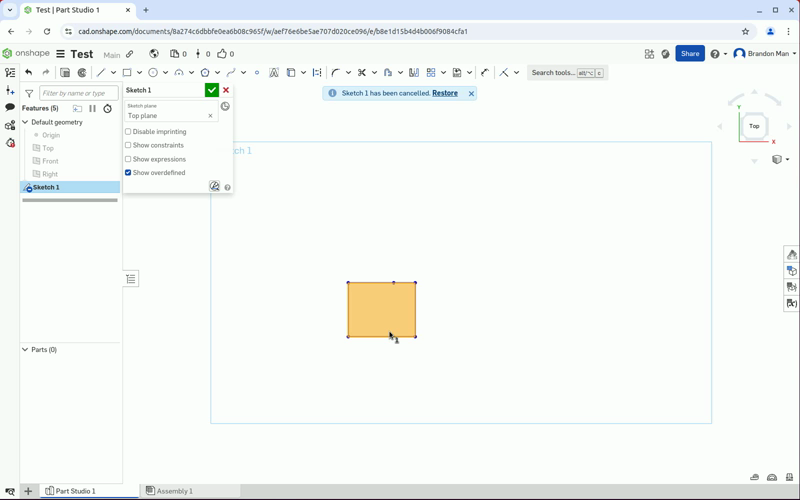
mouse_move(73, 352)
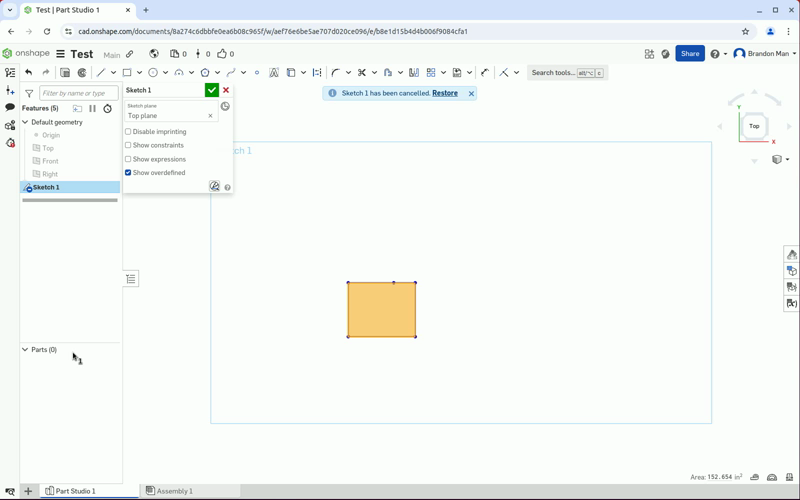
key(shift+y)
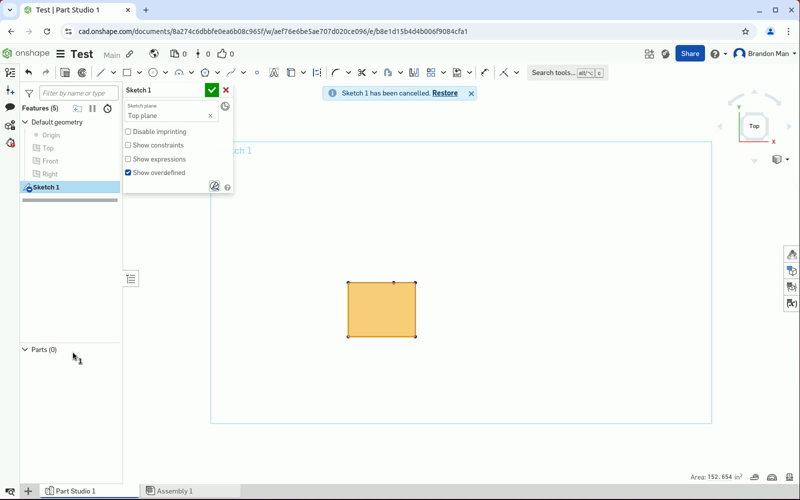
key(shift+e)
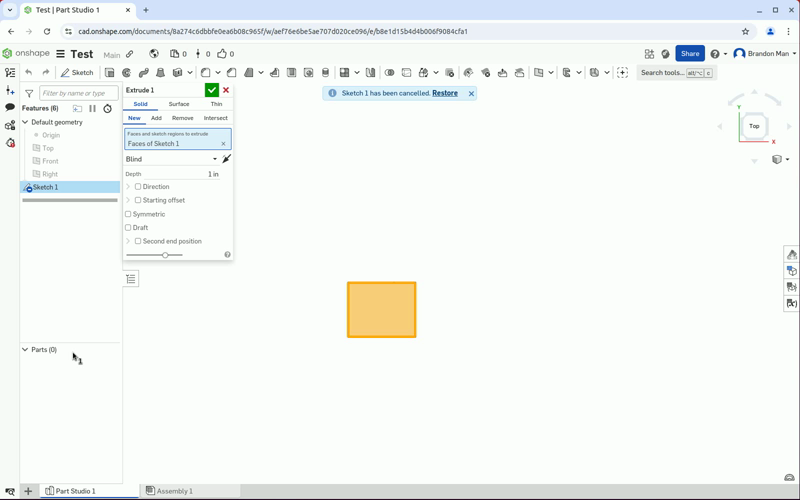
mouse_move(143, 106)
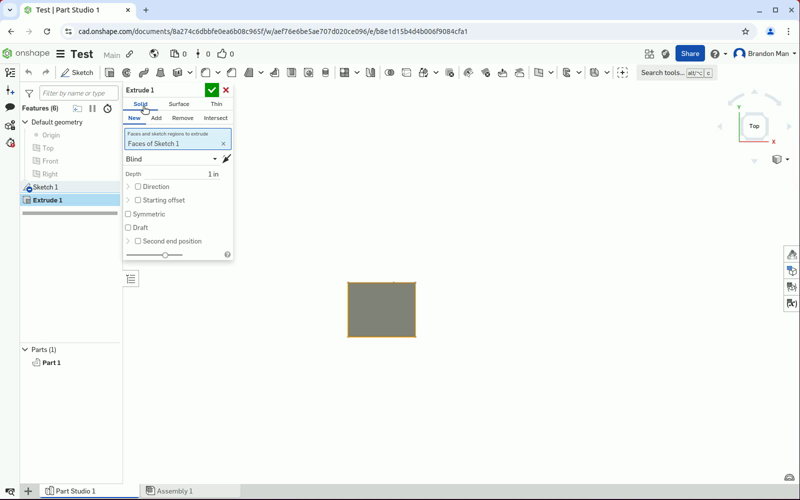
click(143, 106)
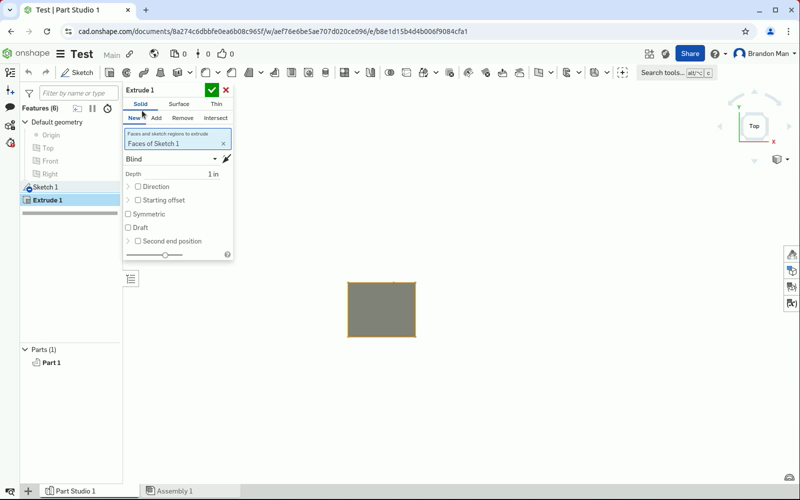
mouse_move(137, 120)
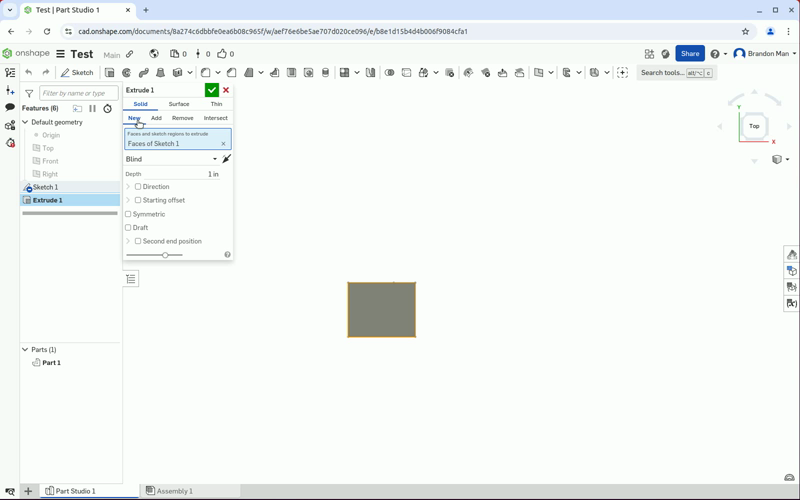
click(137, 120)
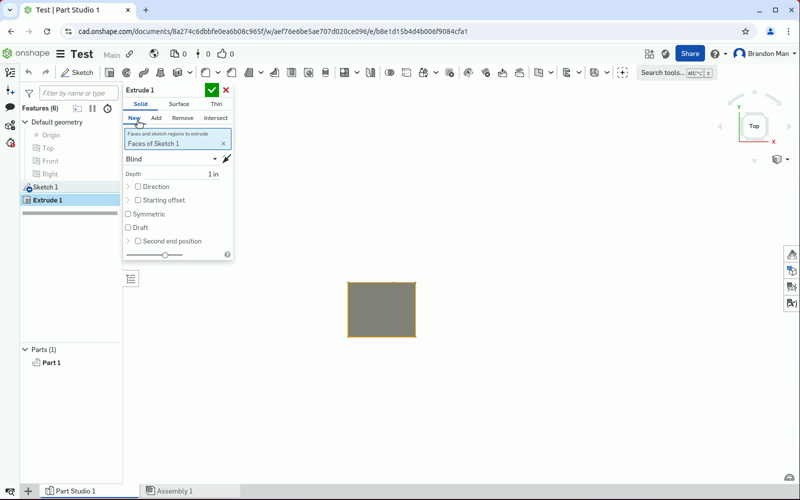
key(tab, 4)
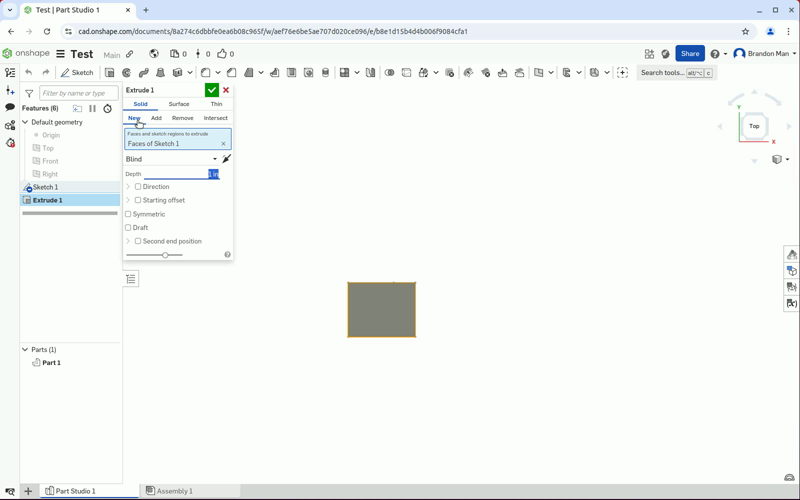
text(-0.481)
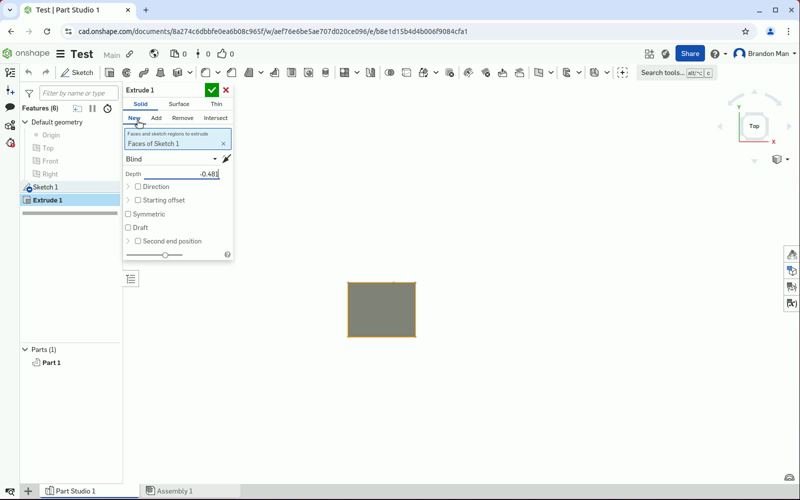
key(enter)
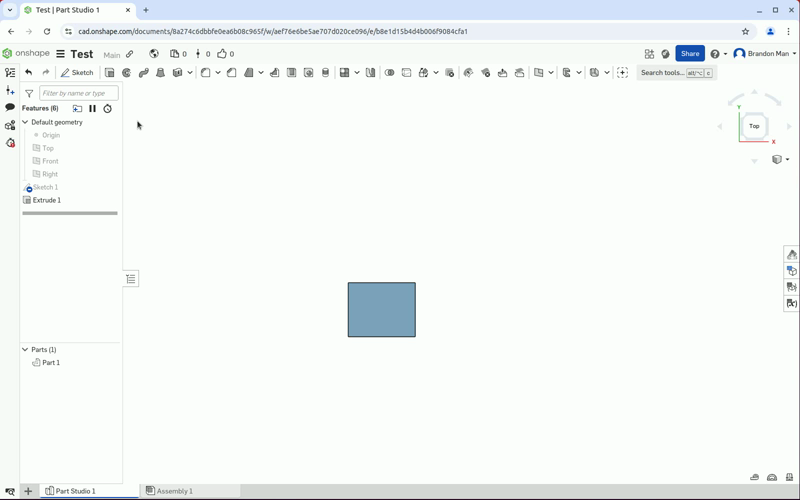
key(shift+h)
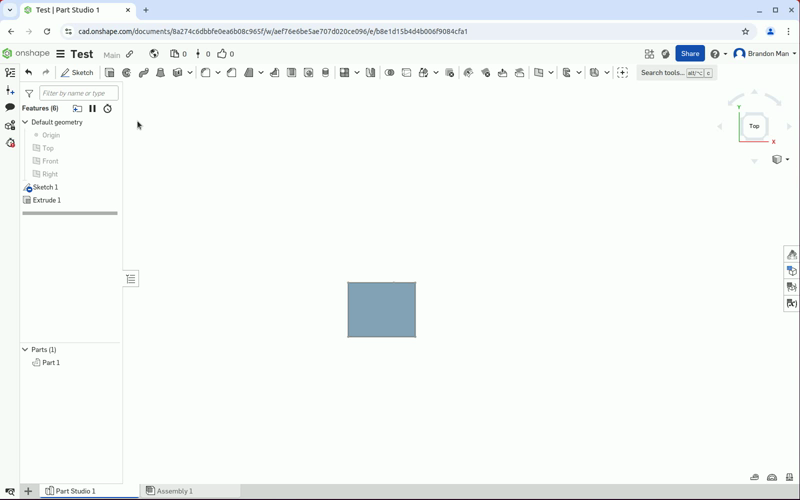
key(shift+h)
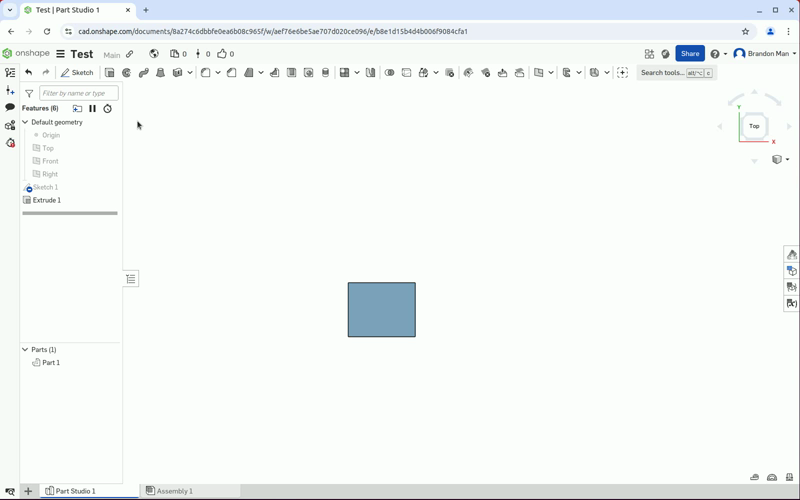
mouse_move(73, 189)
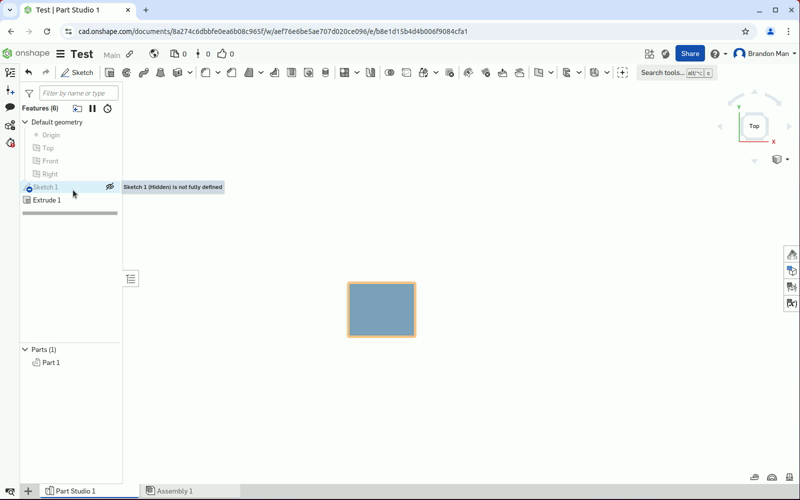
click(73, 189)
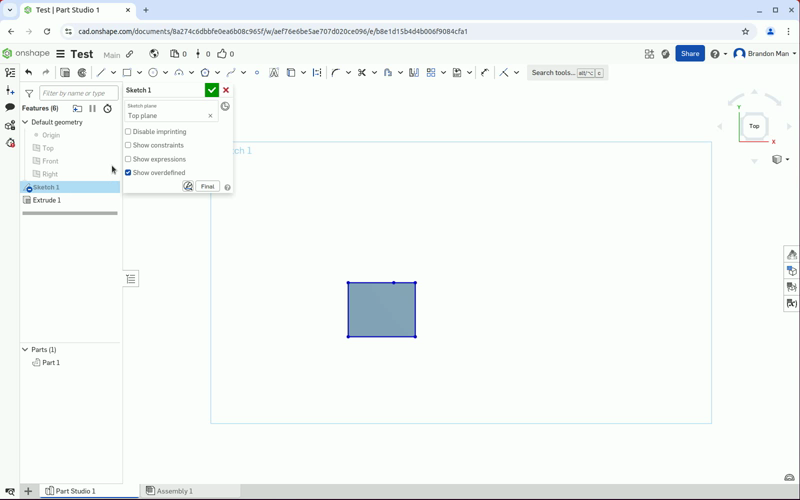
mouse_move(229, 92)
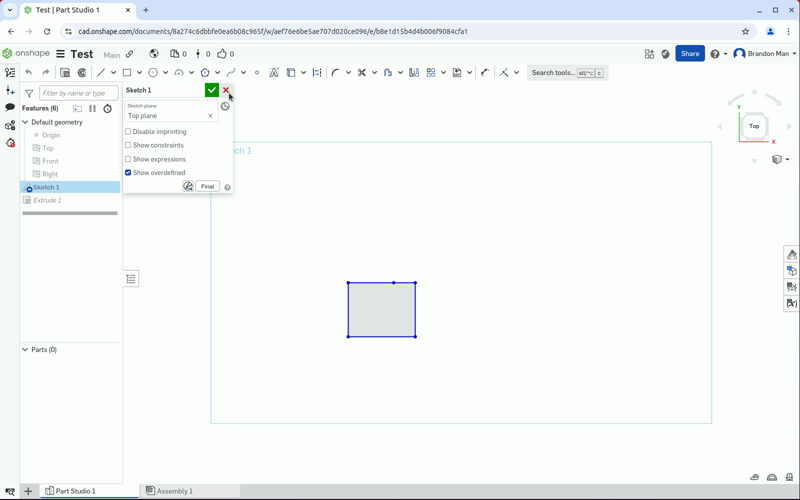
click(229, 92)
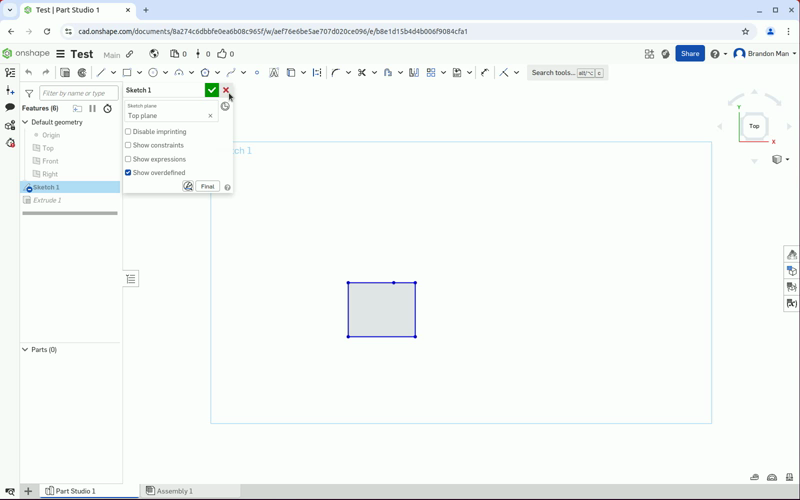
key(shift+s)
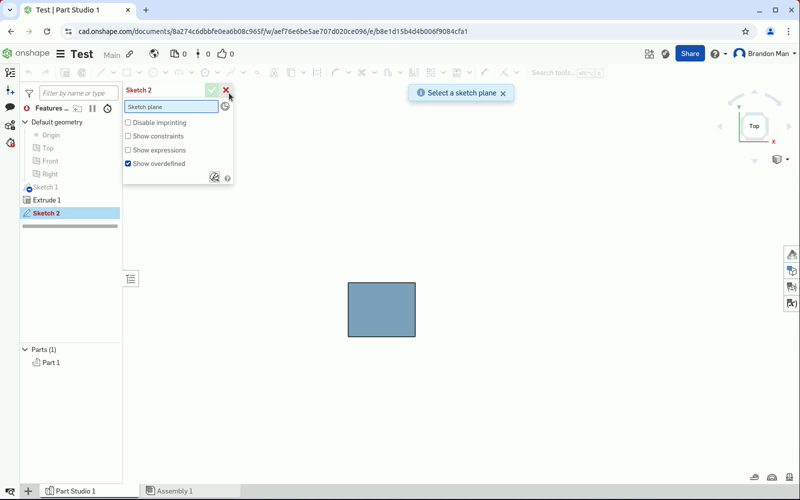
mouse_move(73, 150)
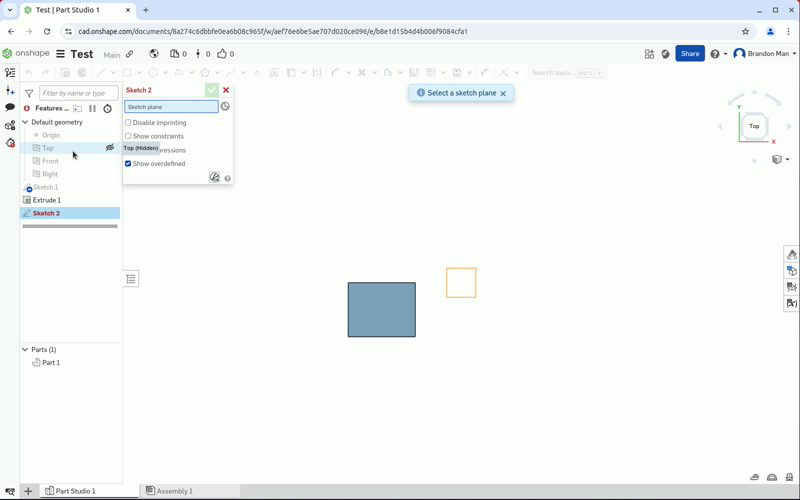
click(73, 150)
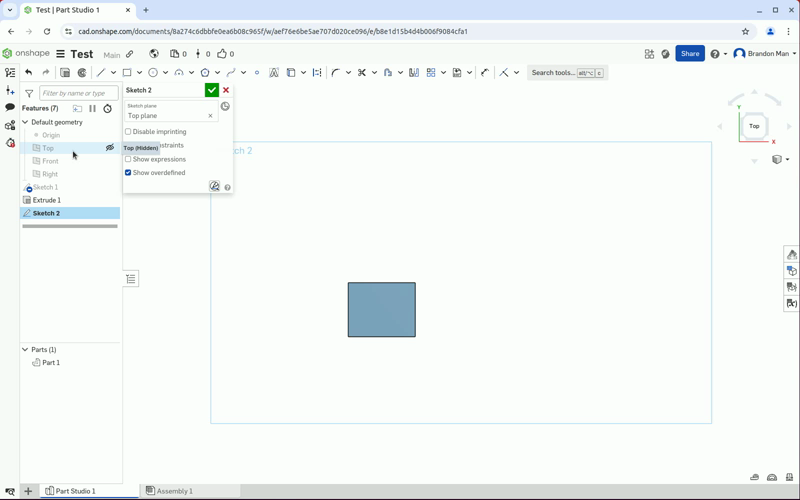
mouse_move(73, 352)
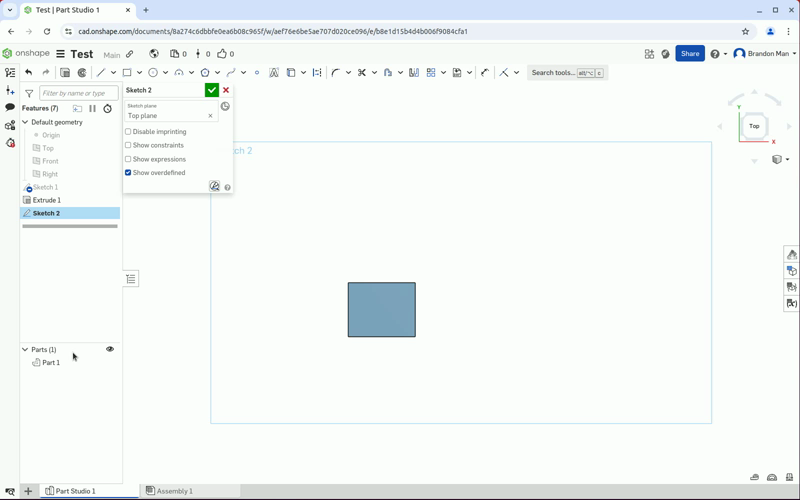
key(y)
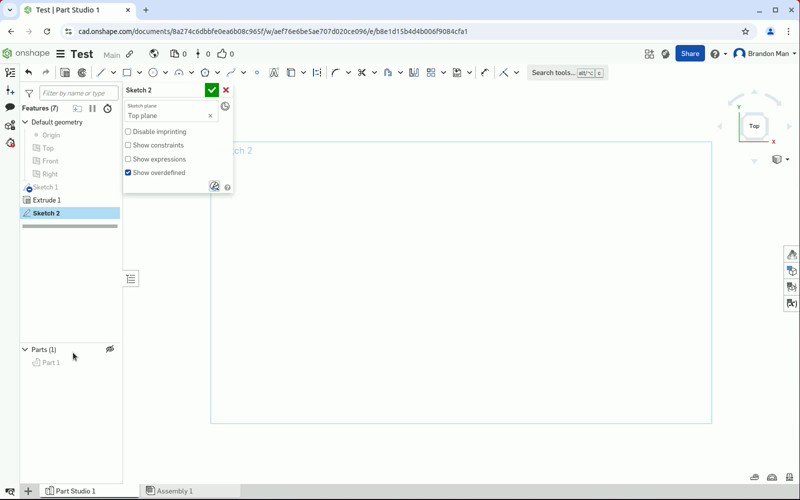
key(l)
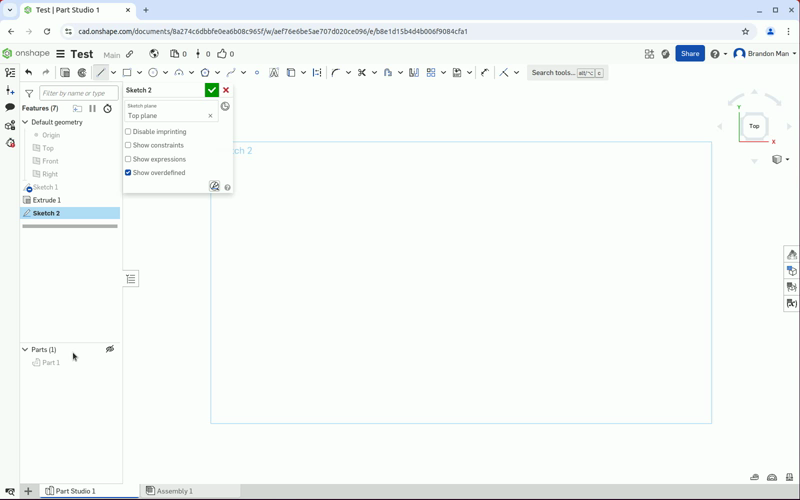
key_down(shift)
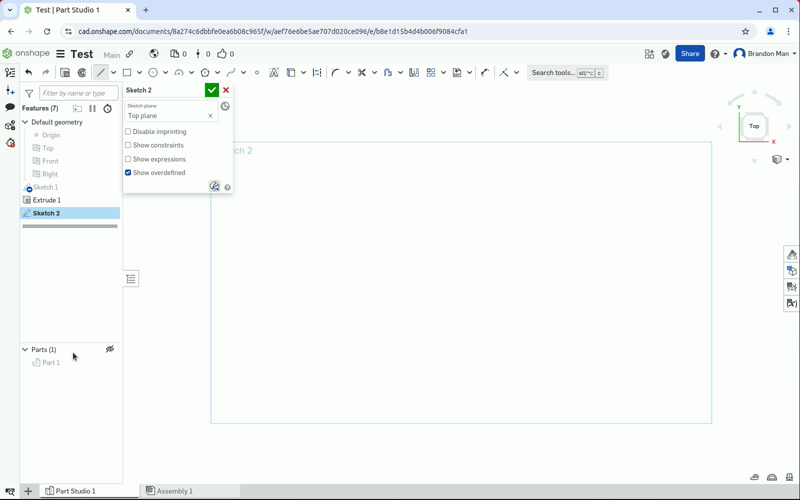
mouse_move(393, 282)
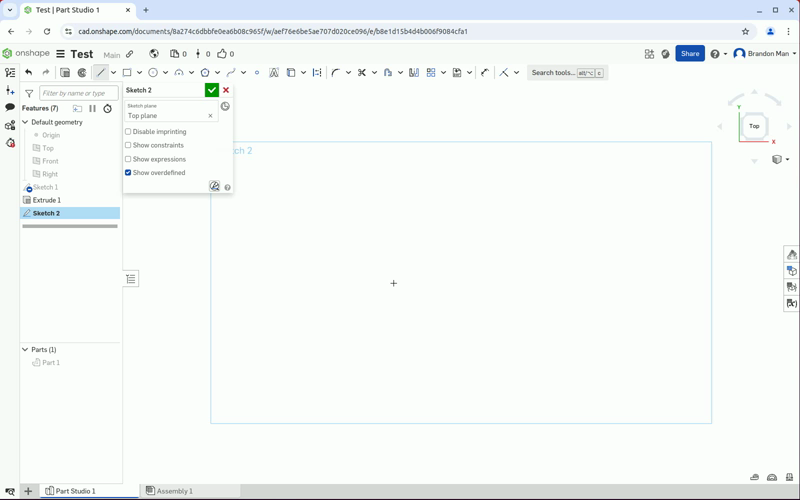
click(393, 282)
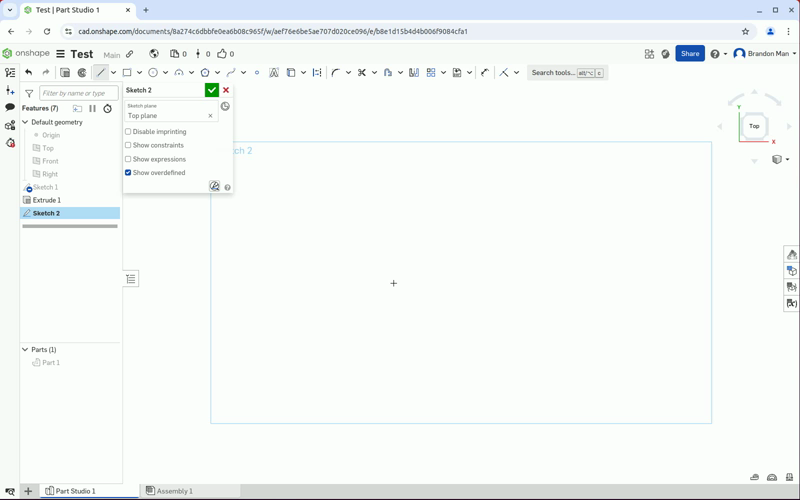
key_up(shift)
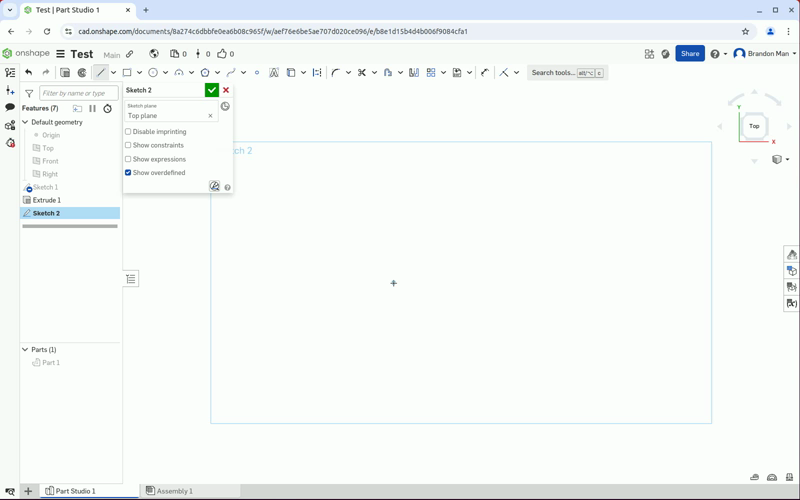
key_down(shift)
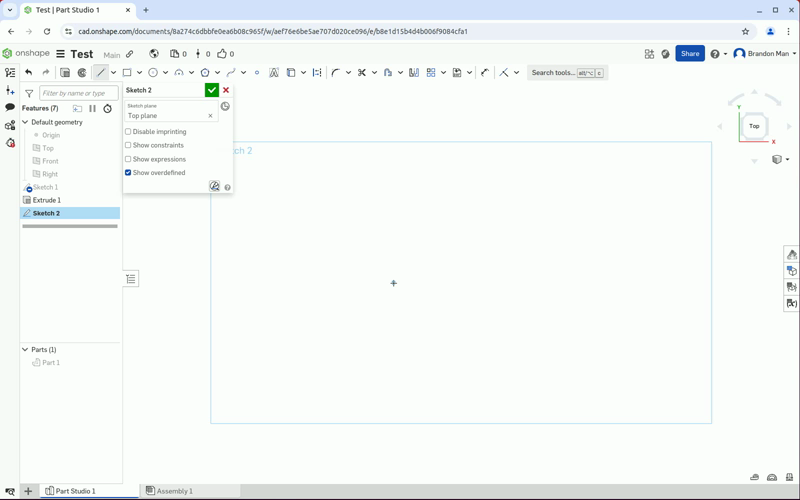
mouse_move(423, 282)
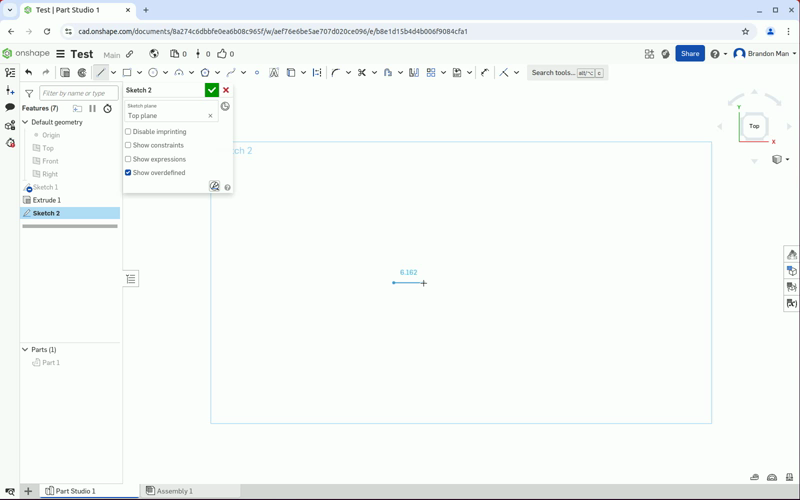
mouse_move(416, 282)
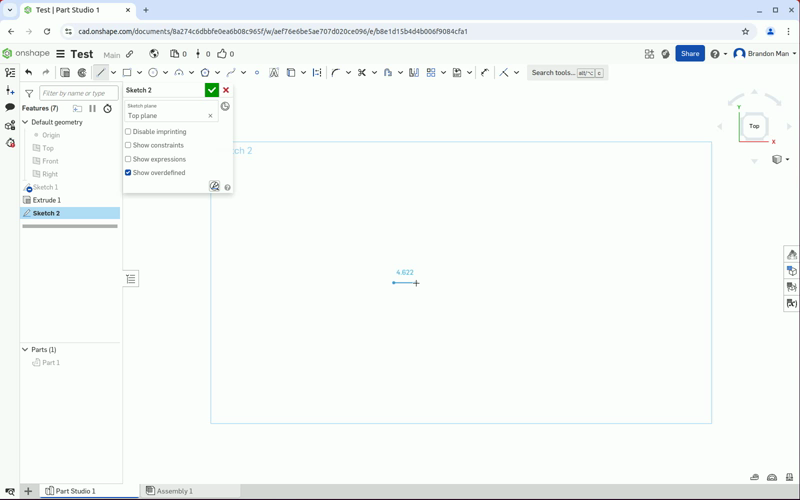
click(416, 282)
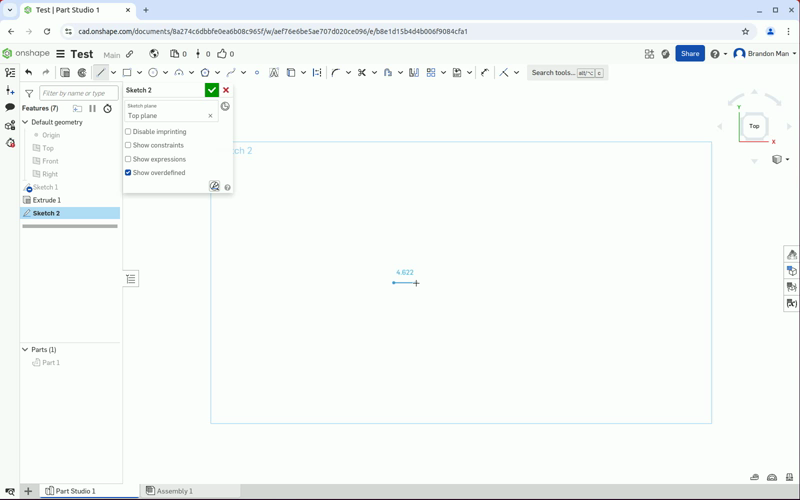
key_up(shift)
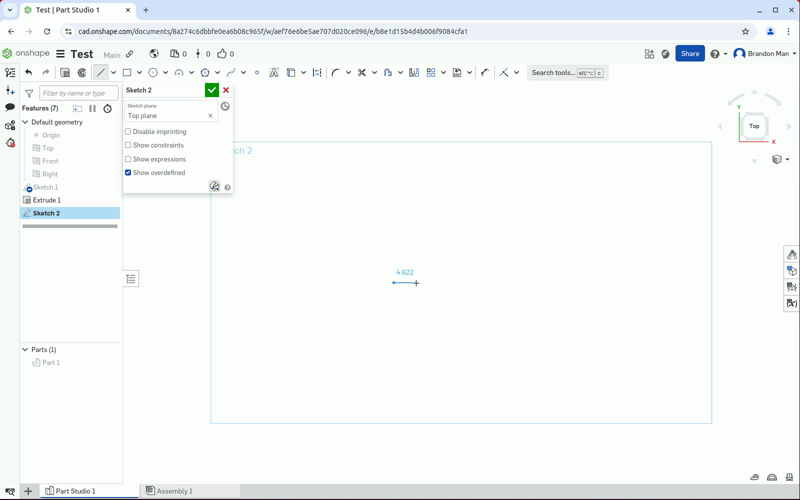
key_down(shift)
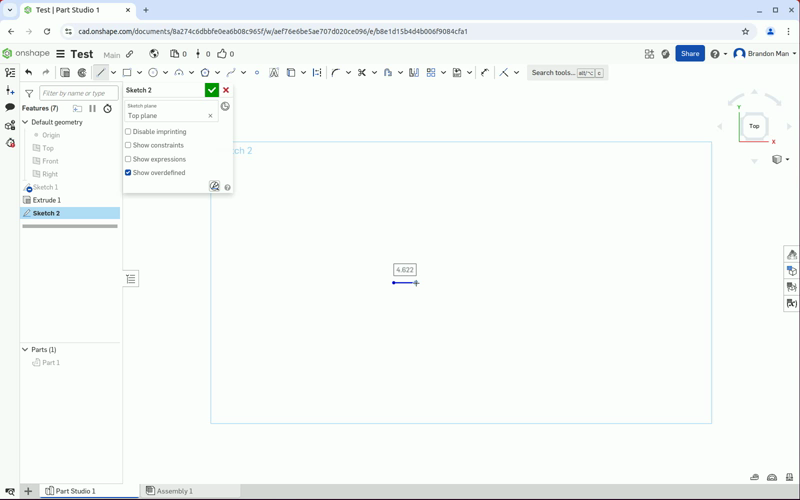
mouse_move(446, 282)
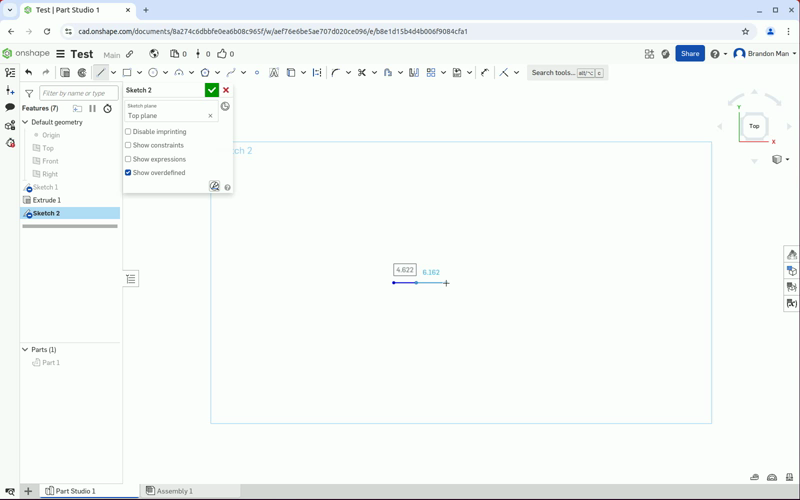
mouse_move(439, 282)
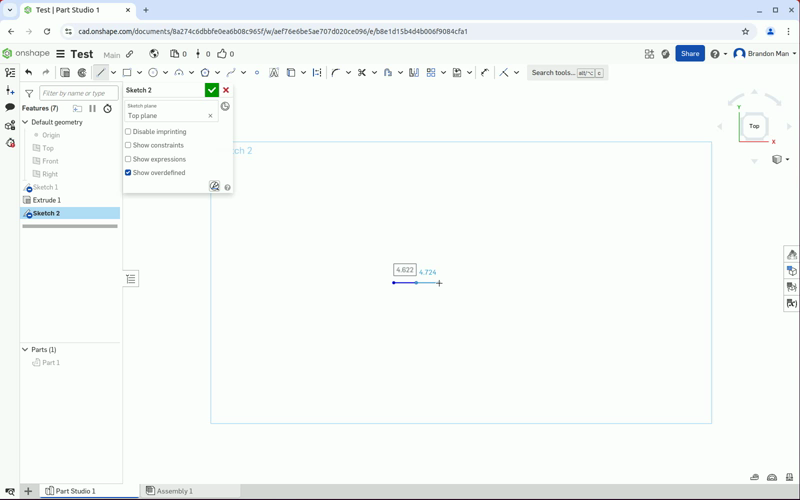
click(439, 282)
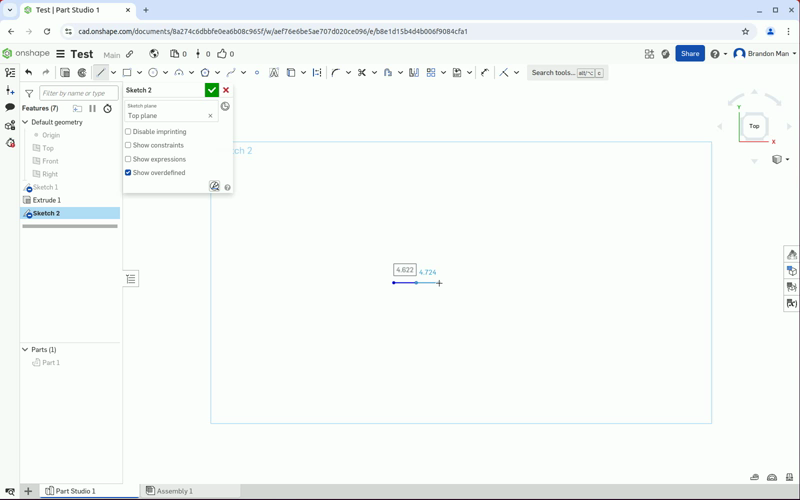
key_up(shift)
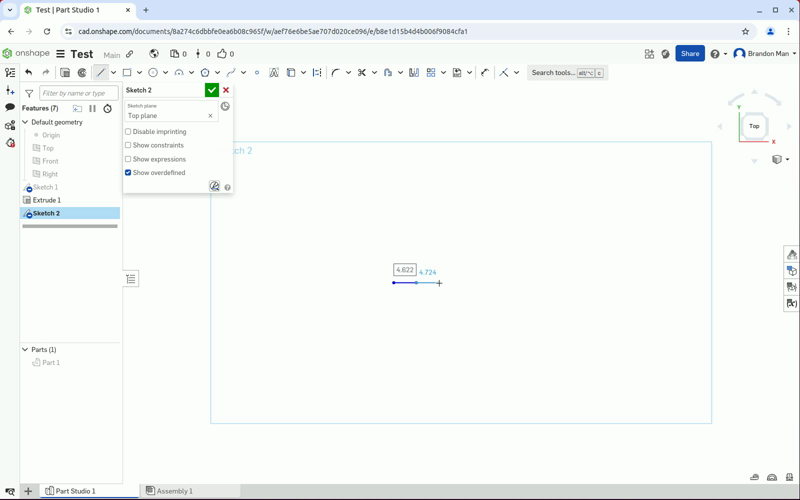
key_down(shift)
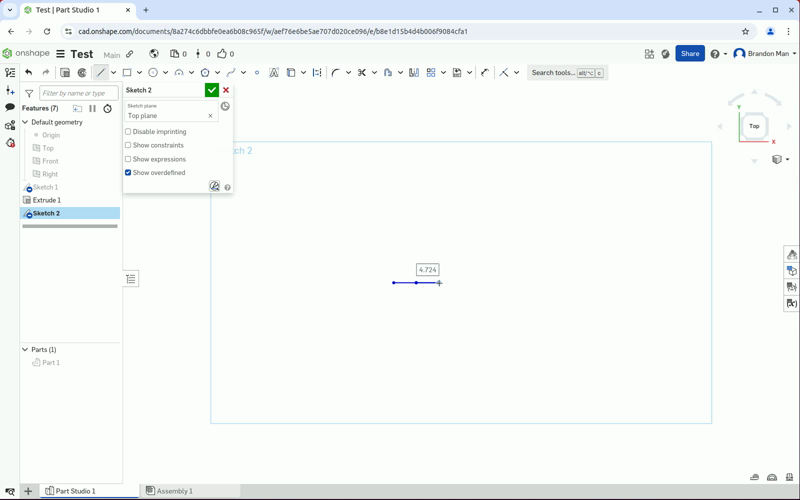
mouse_move(469, 282)
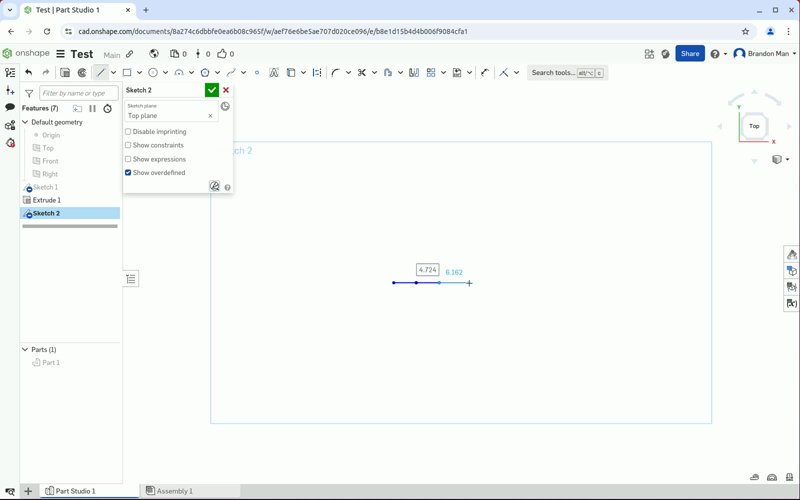
mouse_move(461, 282)
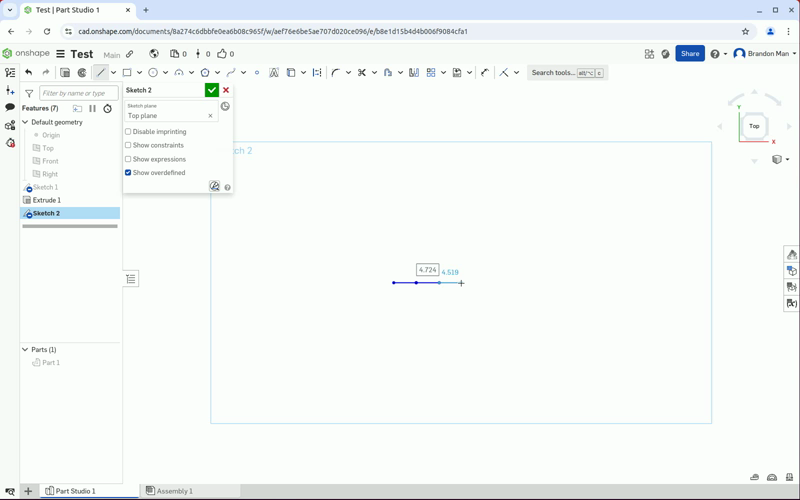
click(461, 282)
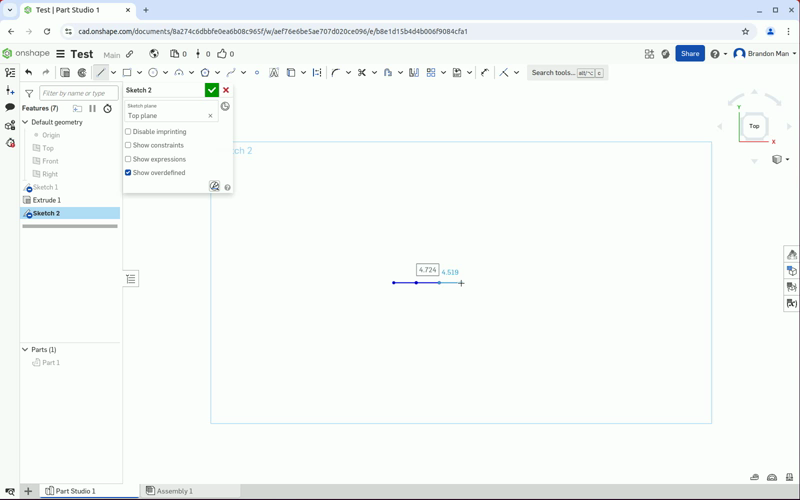
key_up(shift)
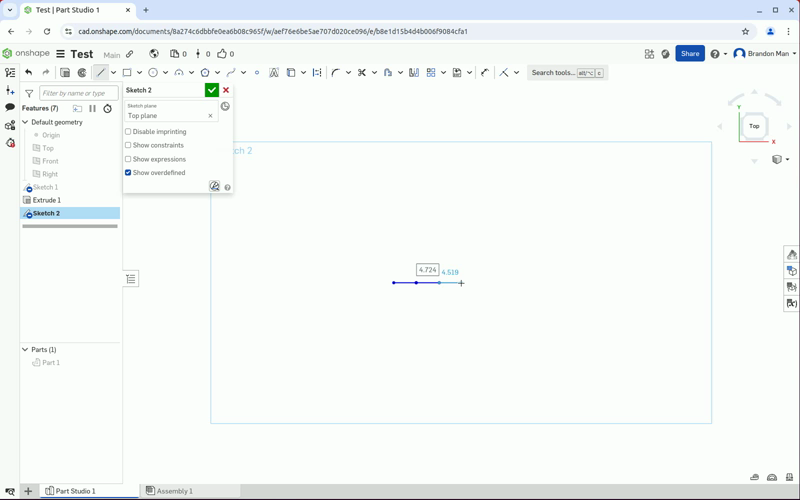
key_down(shift)
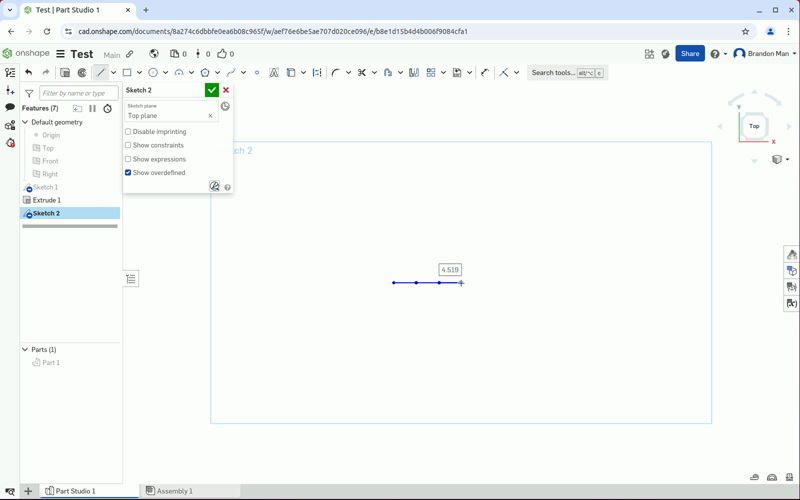
mouse_move(491, 282)
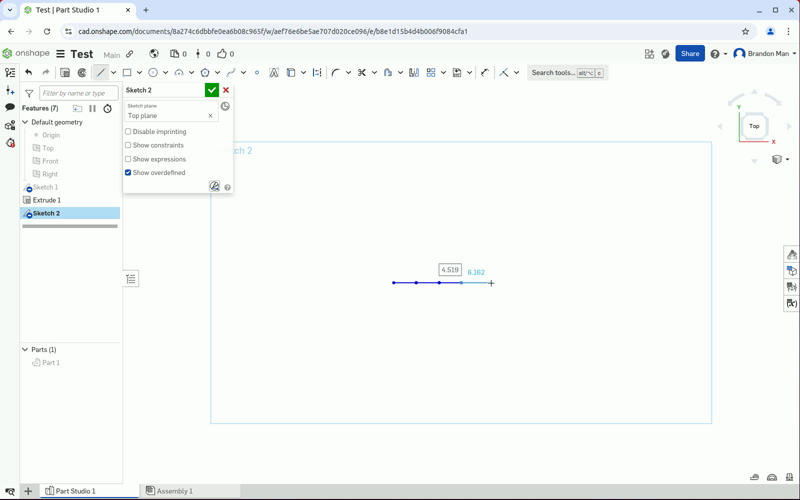
mouse_move(461, 229)
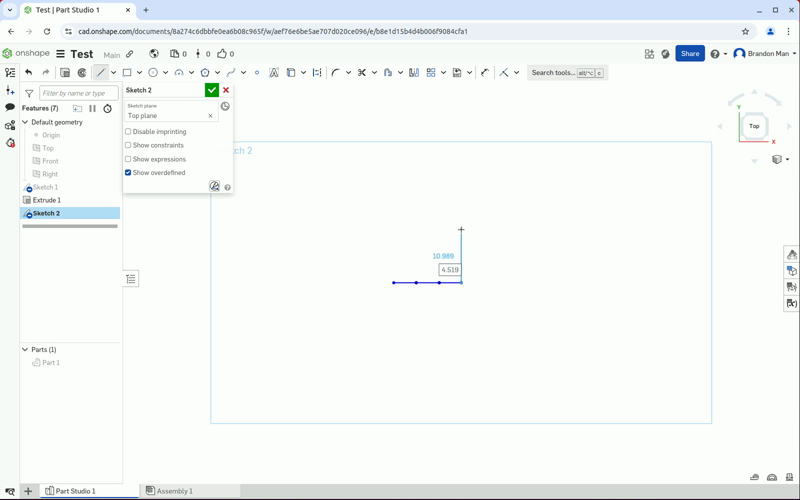
click(461, 229)
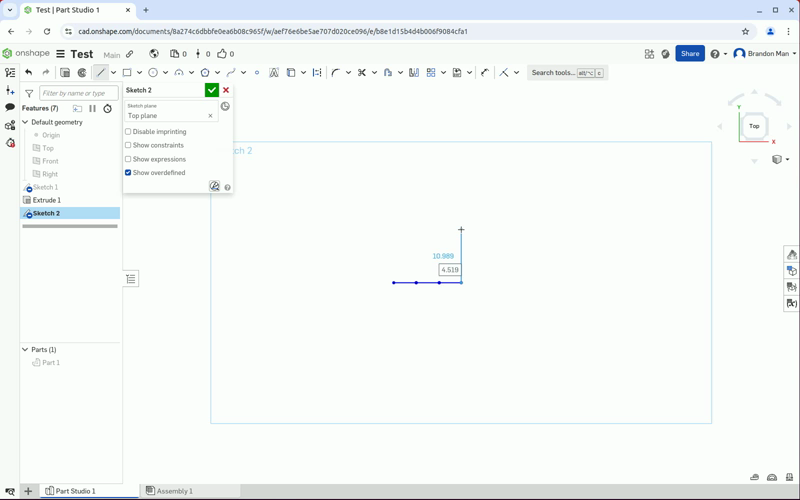
key_up(shift)
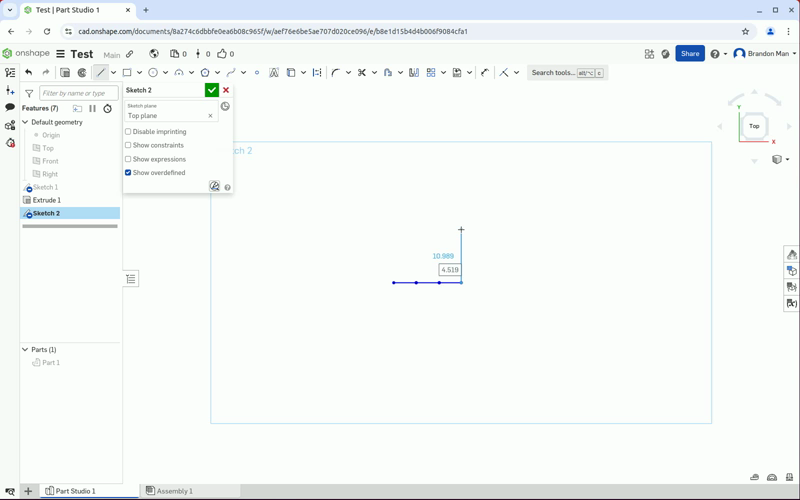
key_down(shift)
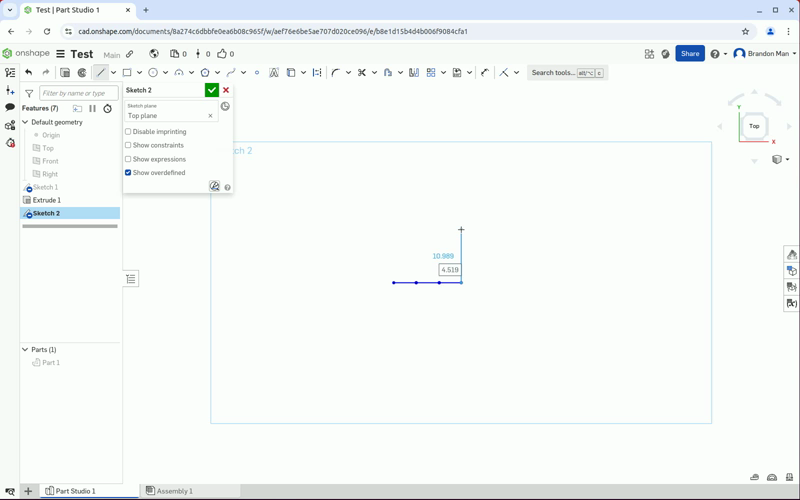
mouse_move(393, 229)
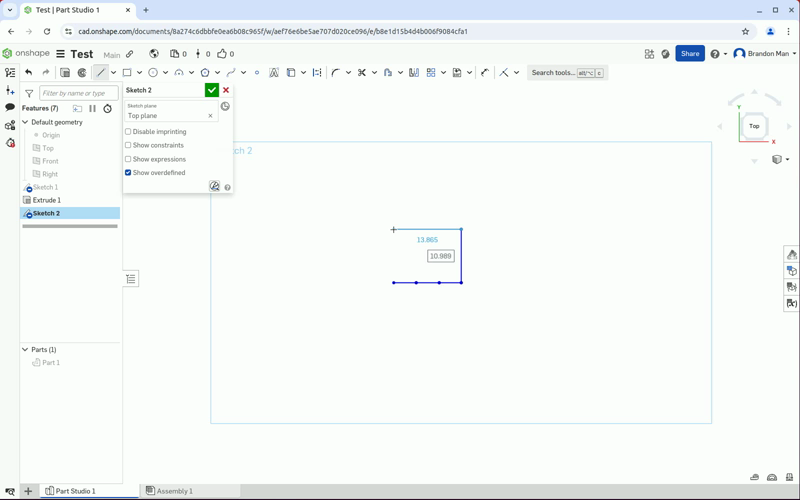
click(393, 229)
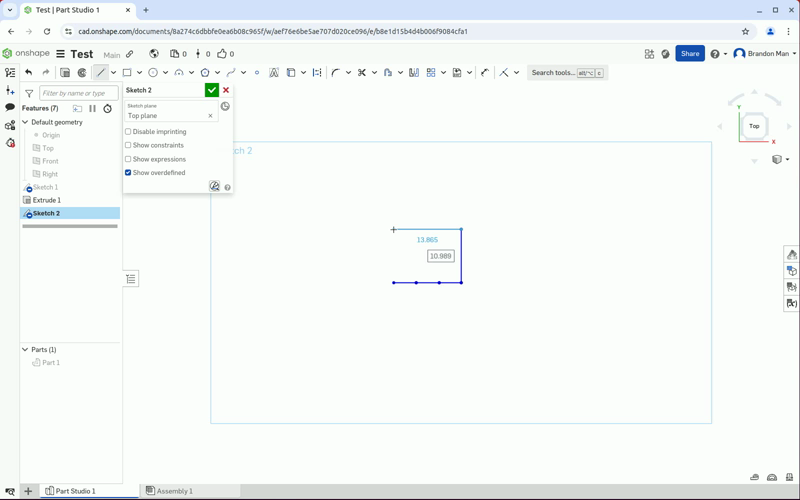
key_up(shift)
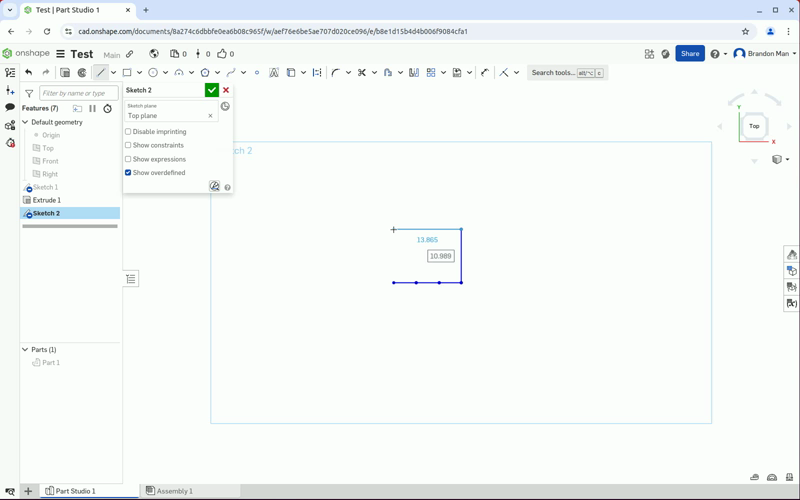
mouse_move(423, 229)
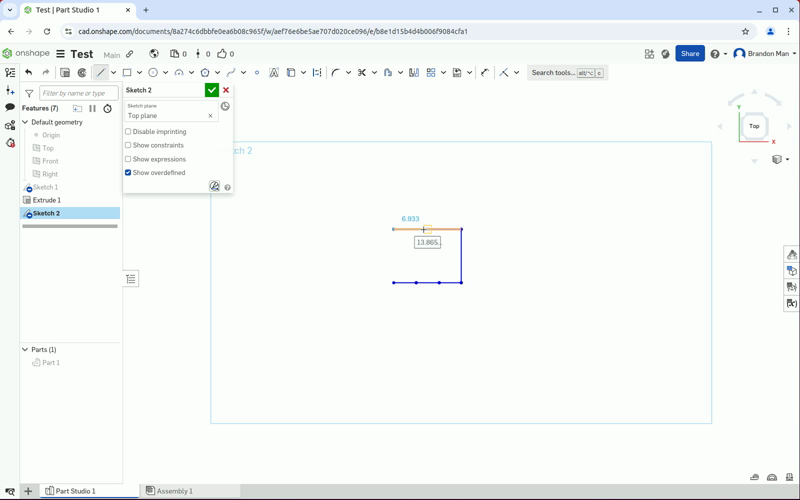
key_down(shift)
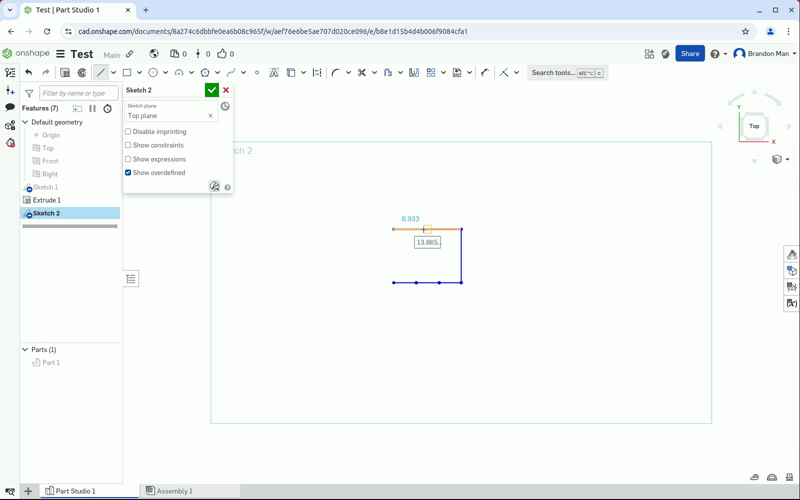
mouse_move(393, 282)
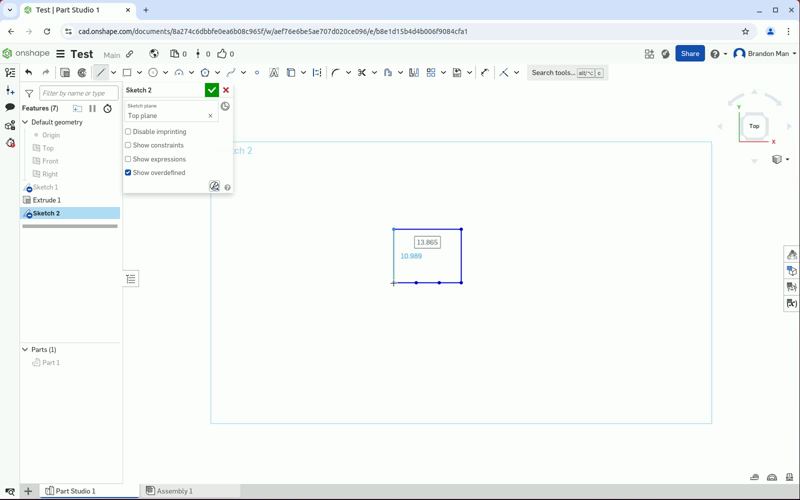
key_up(shift)
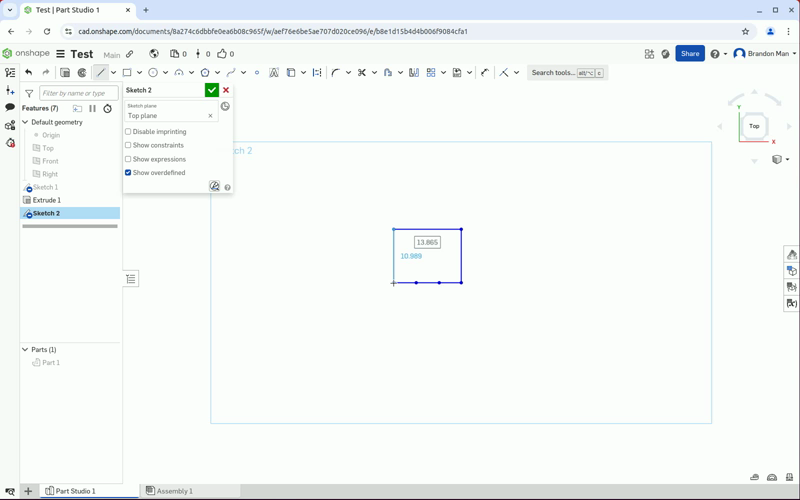
click(393, 282)
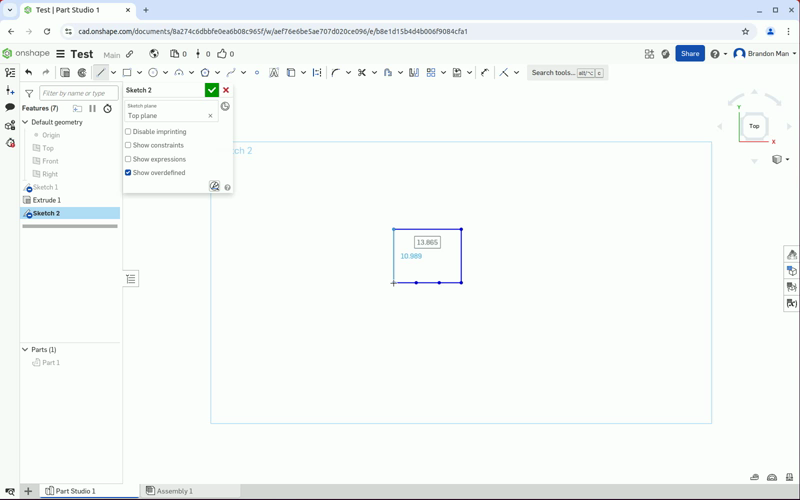
key(esc)
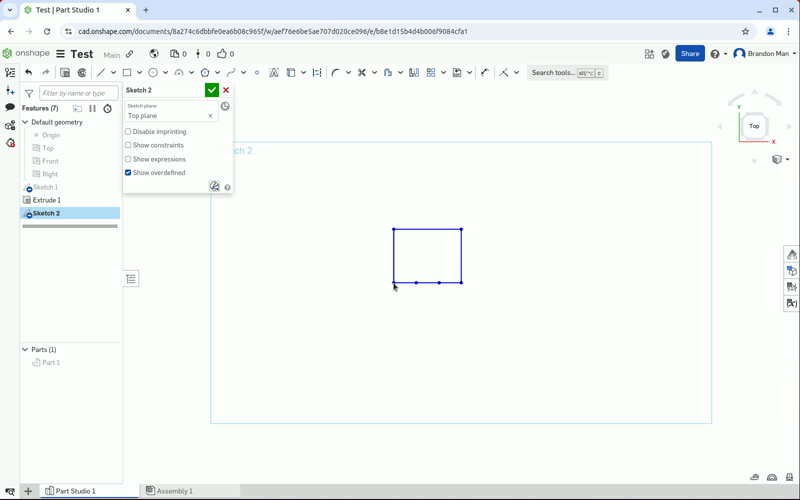
mouse_move(407, 237)
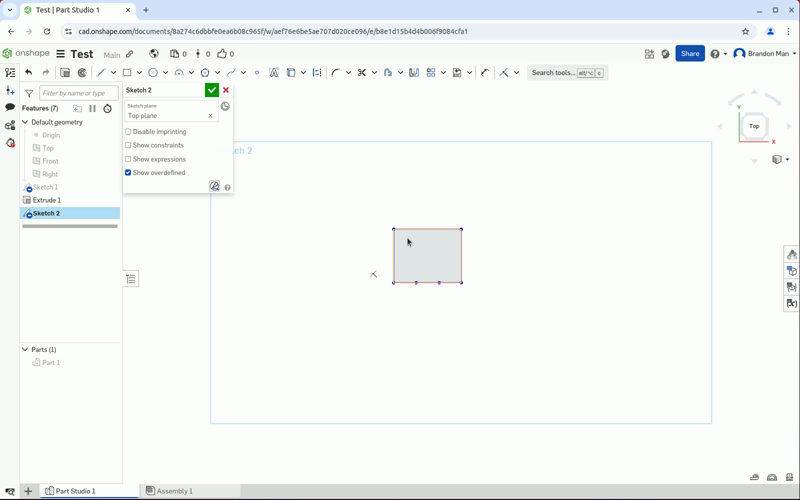
click(407, 237)
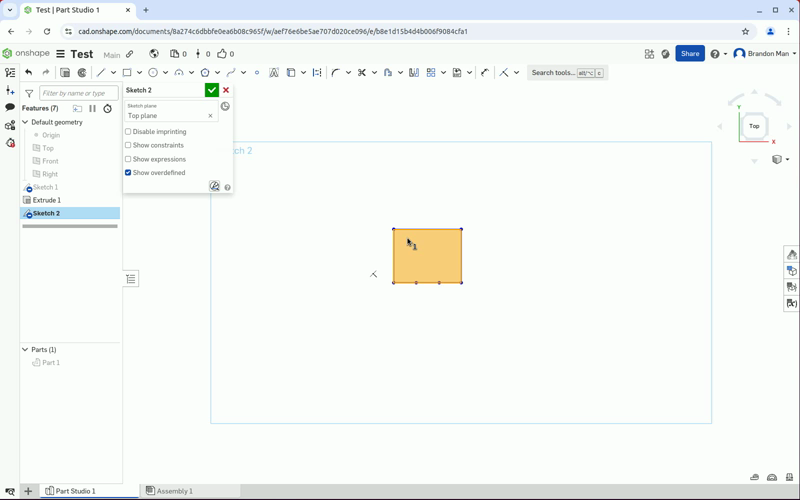
mouse_move(73, 352)
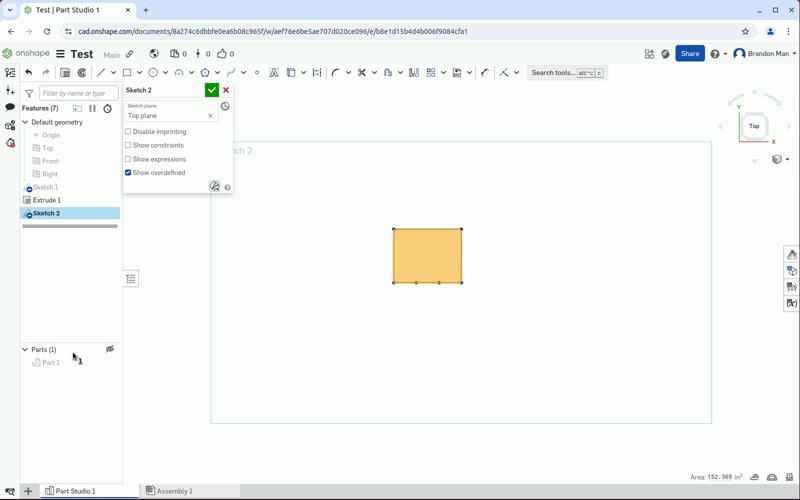
key(shift+y)
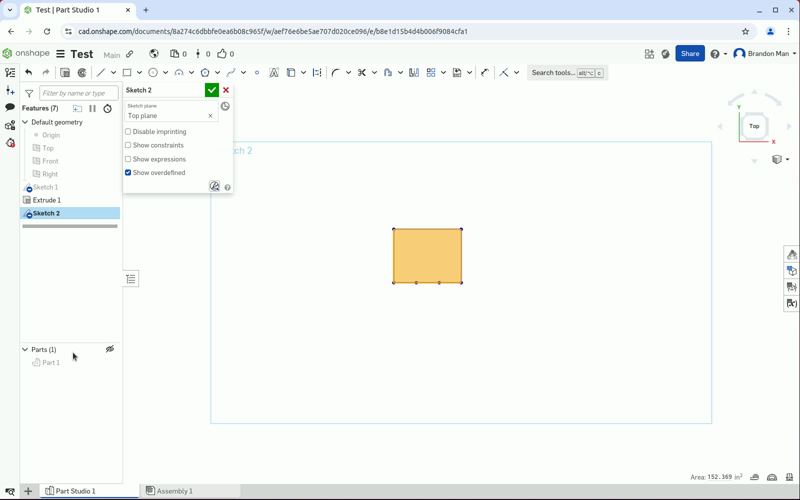
key(shift+e)
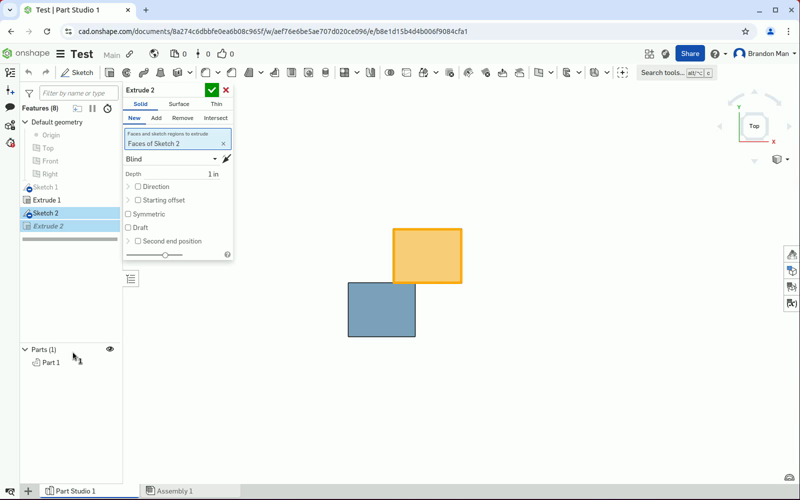
mouse_move(143, 106)
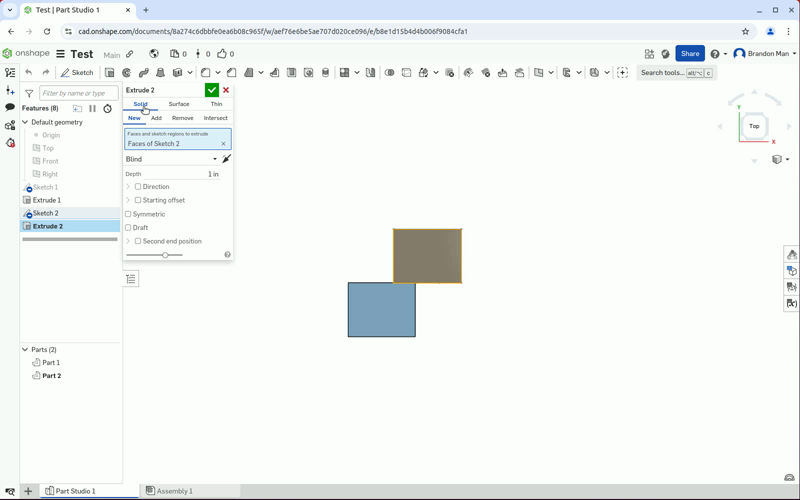
click(143, 106)
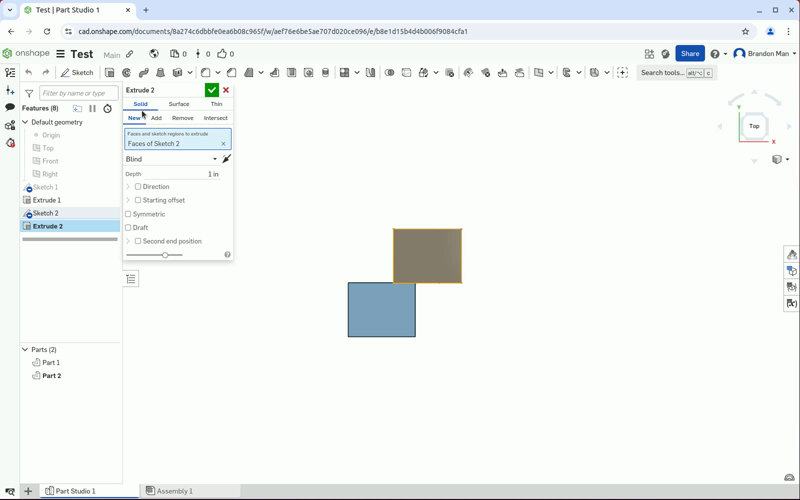
mouse_move(137, 120)
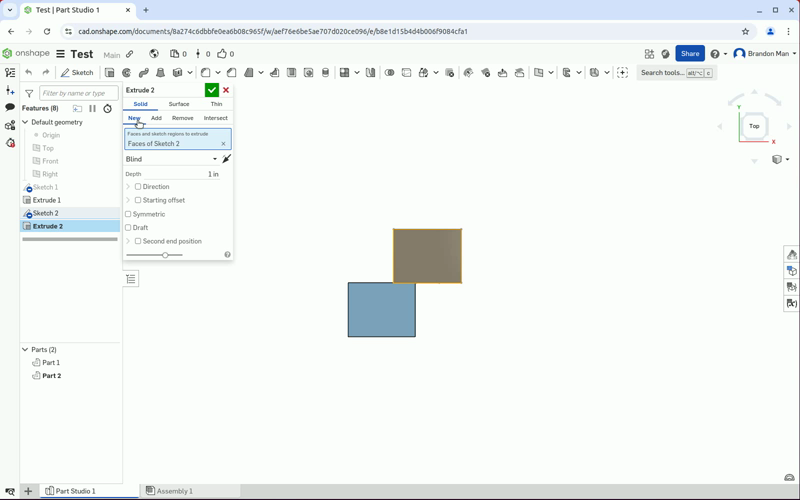
click(137, 120)
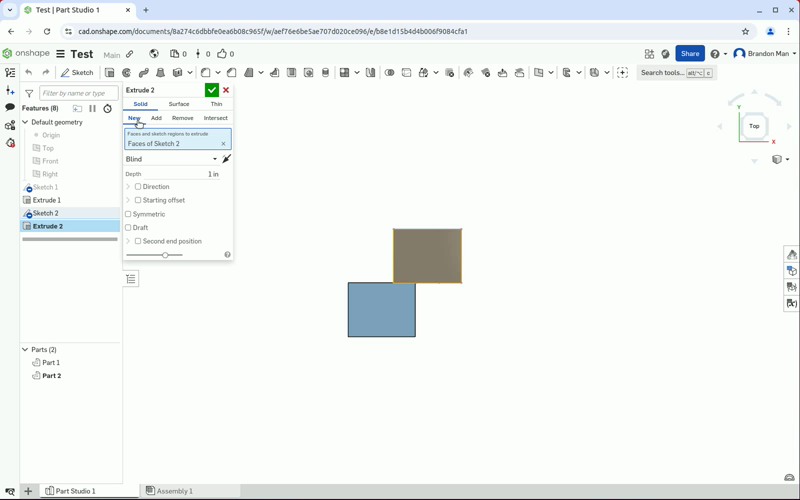
key(tab, 4)
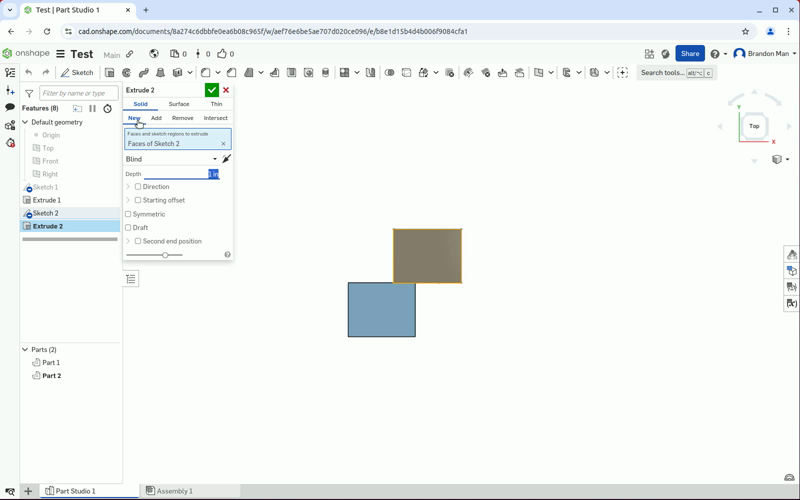
text(-0.481)
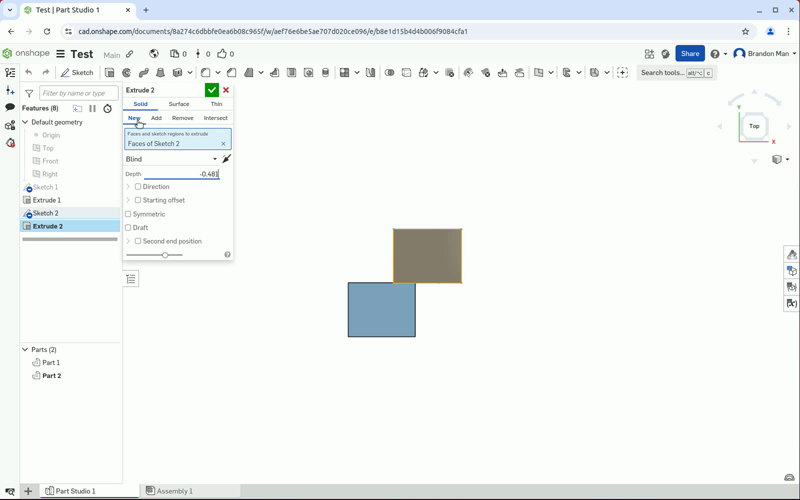
key(enter)
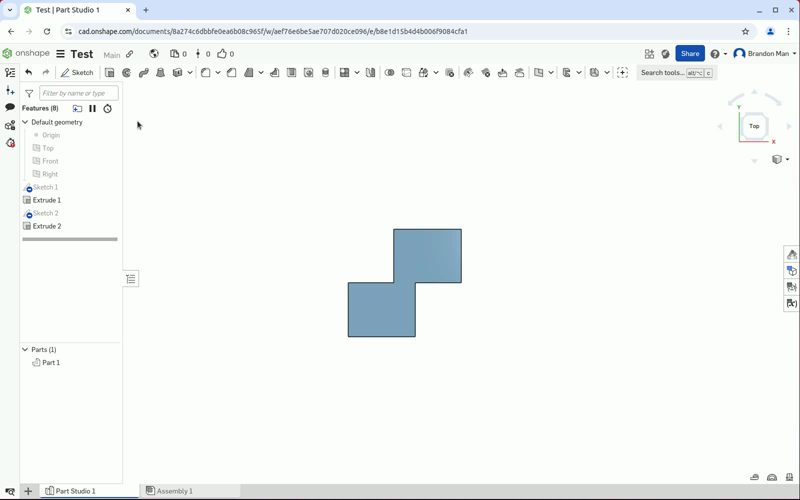
key(shift+h)
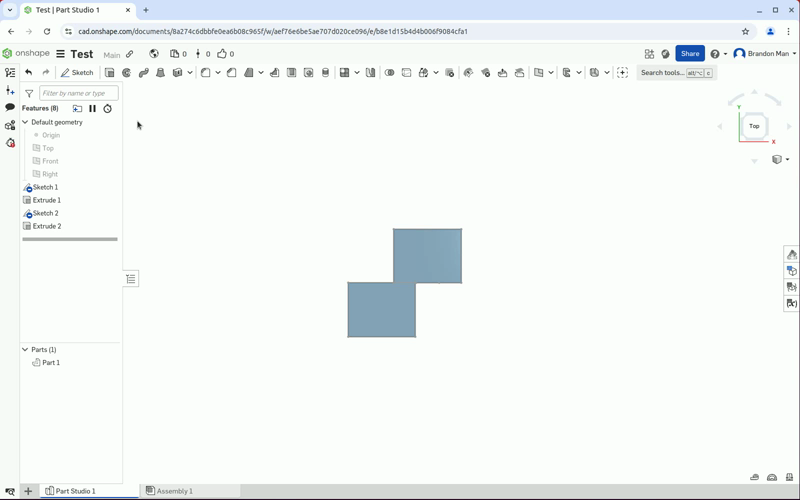
key(shift+h)
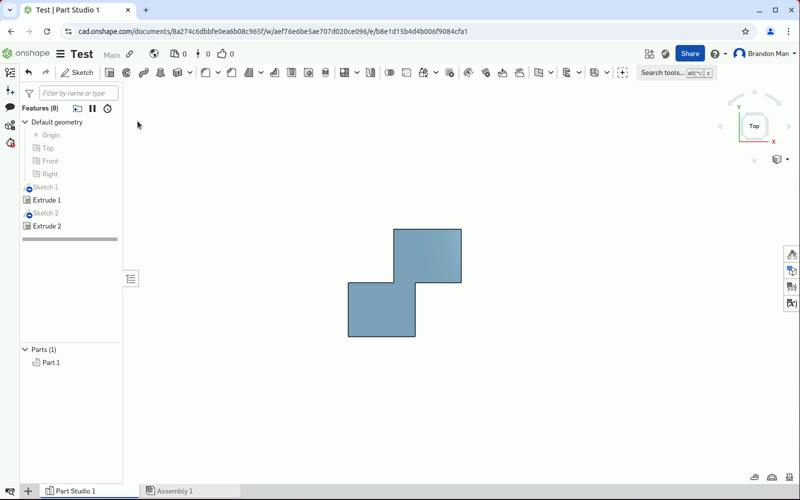
mouse_move(73, 189)
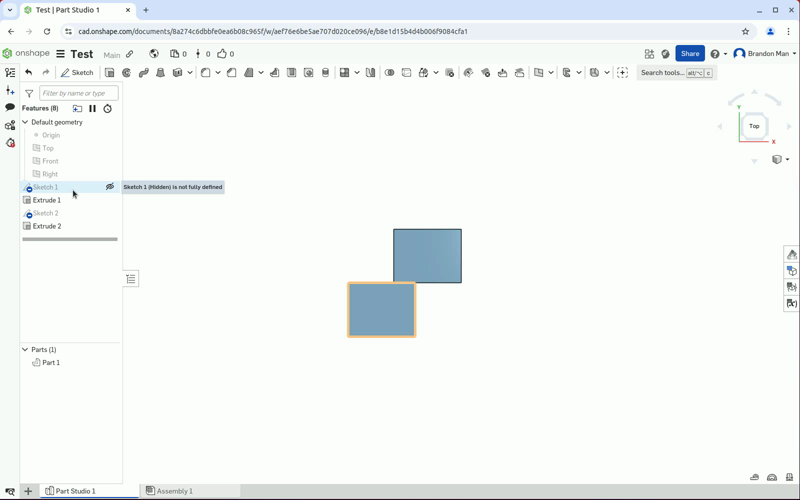
click(73, 189)
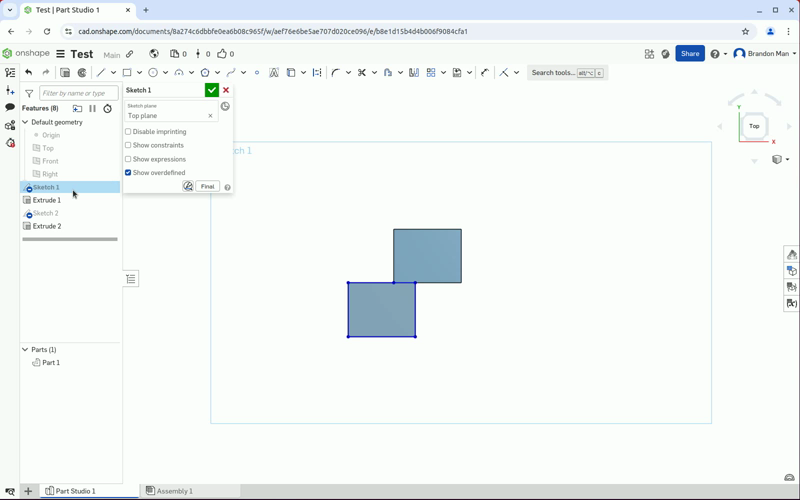
mouse_move(229, 92)
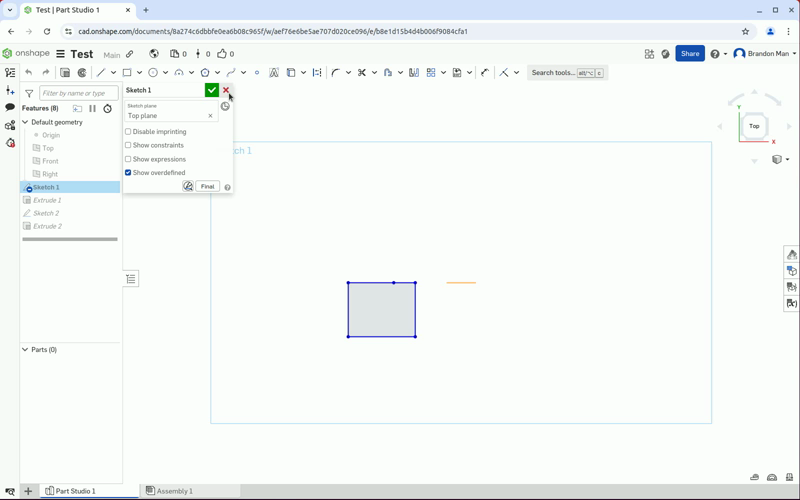
click(229, 92)
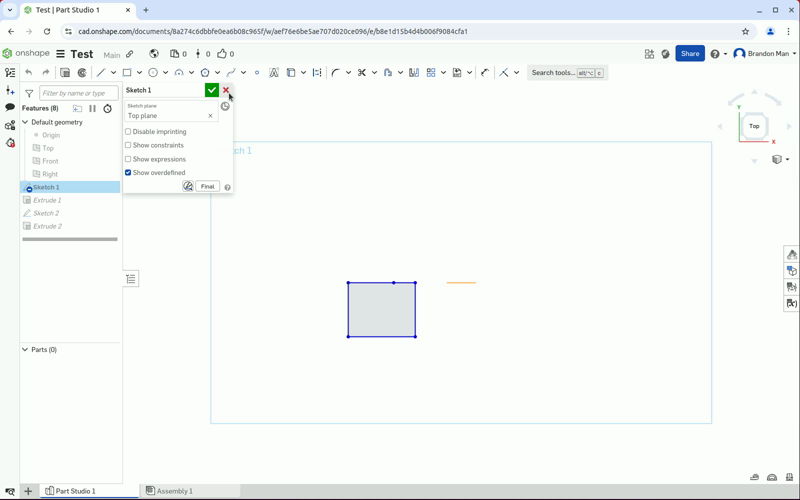
key(shift+s)
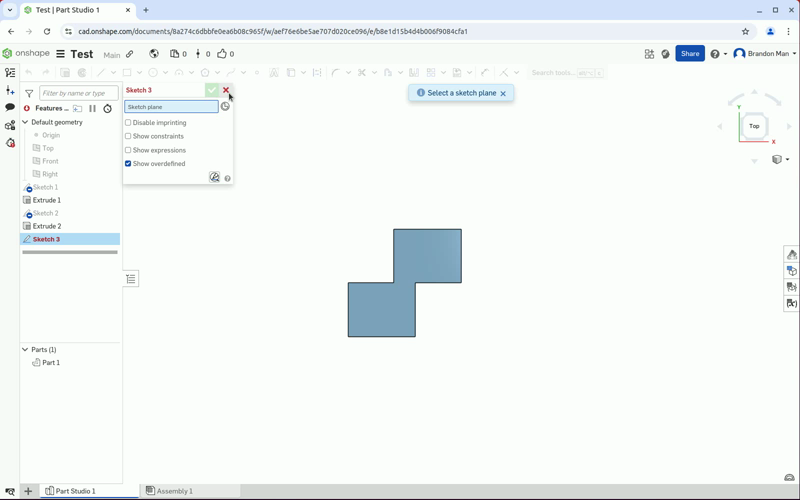
mouse_move(73, 150)
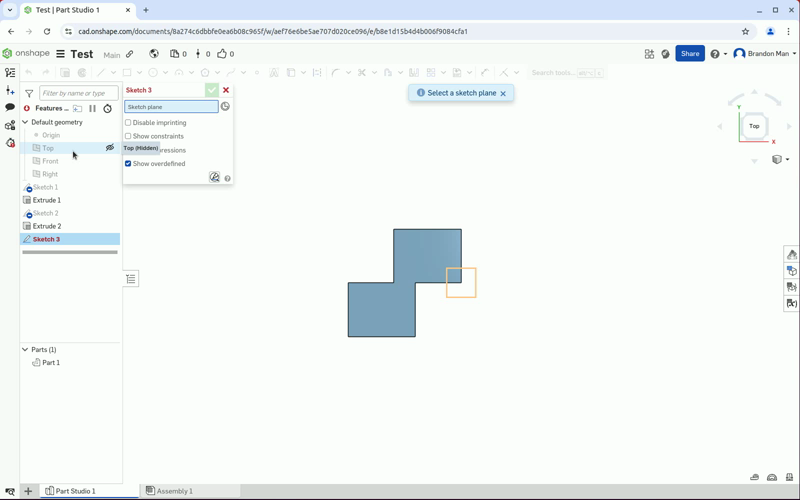
click(73, 150)
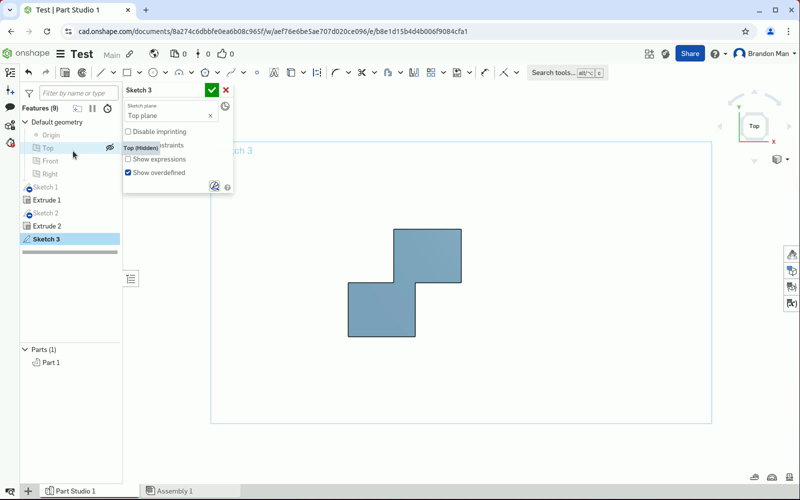
mouse_move(73, 352)
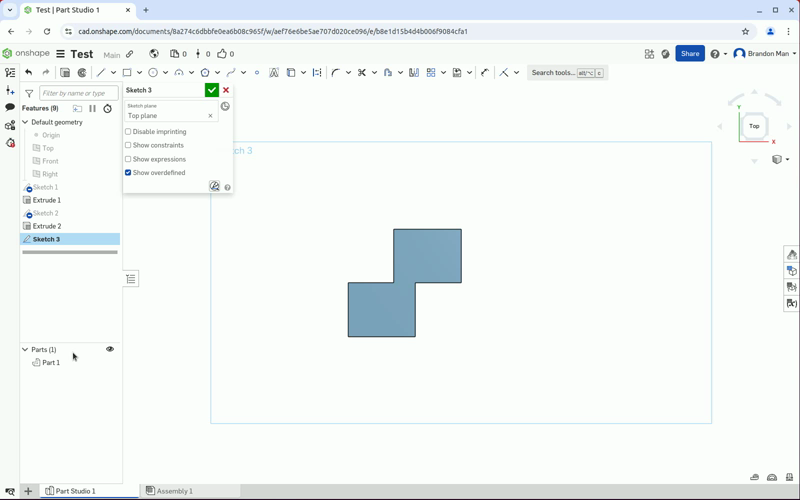
key(y)
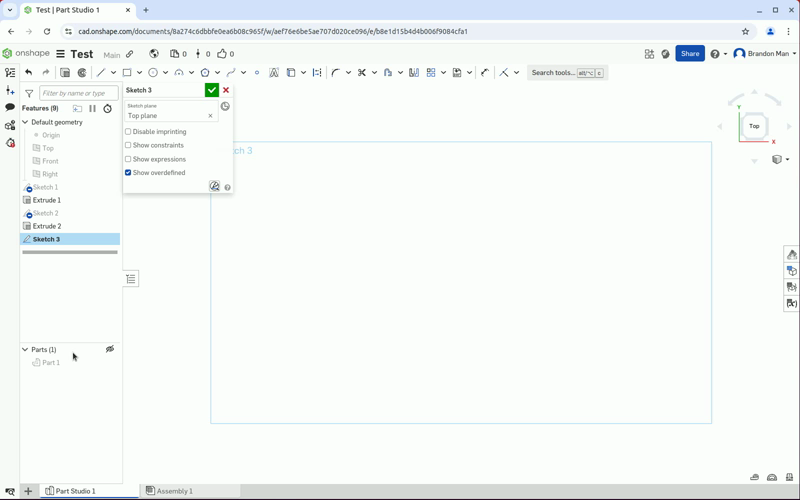
key(l)
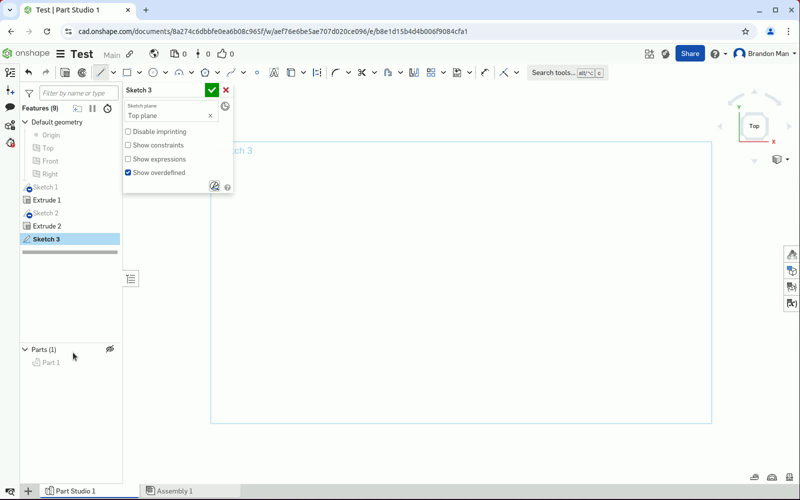
key_down(shift)
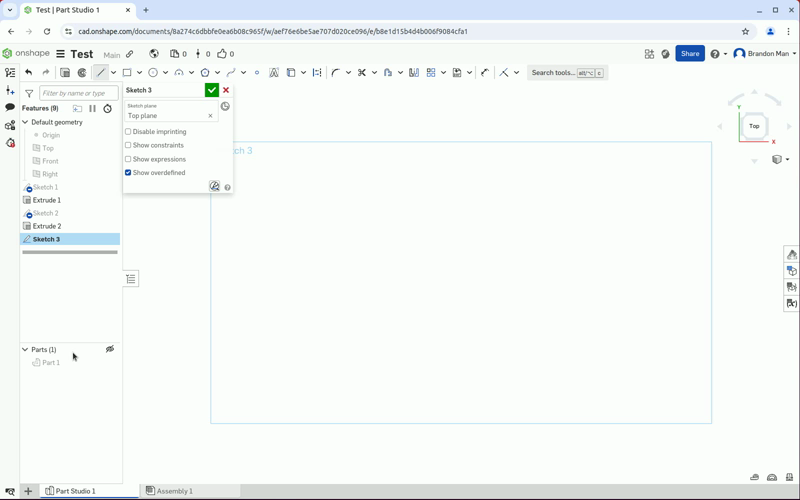
mouse_move(438, 336)
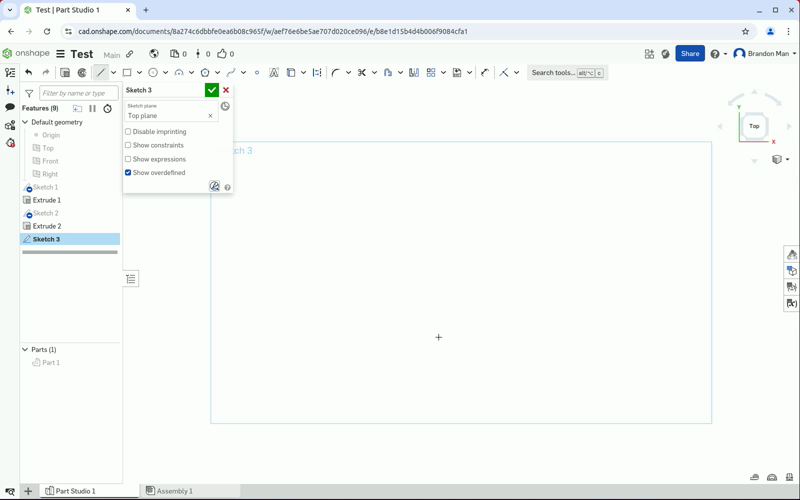
click(438, 336)
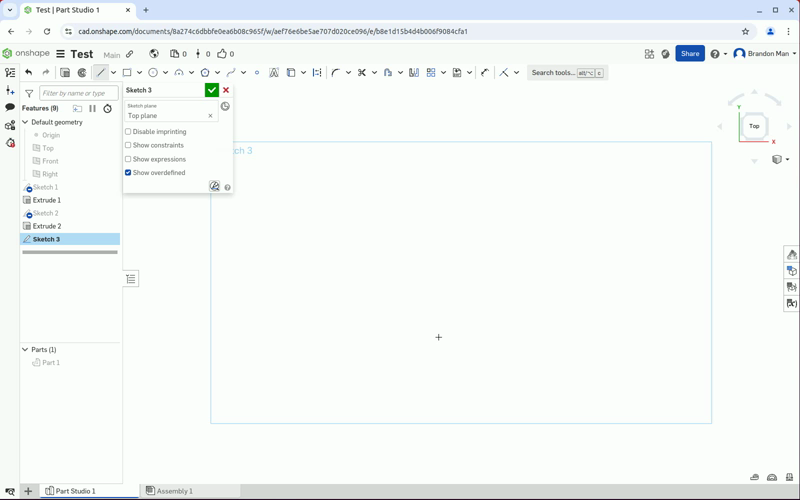
key_up(shift)
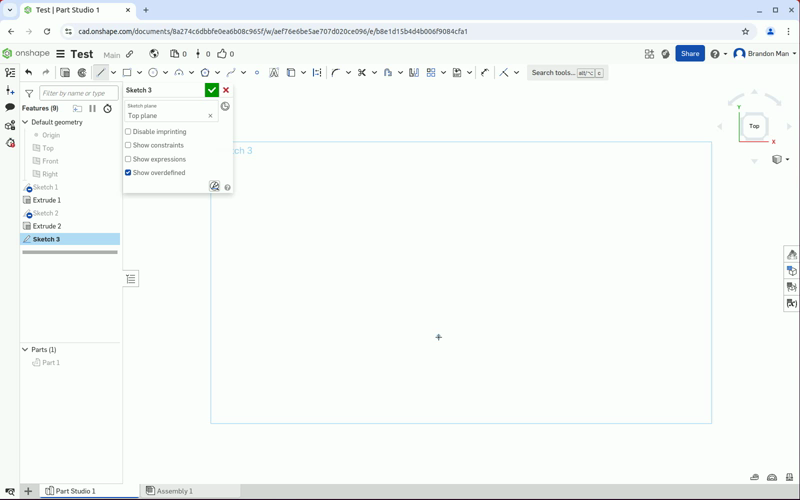
key_down(shift)
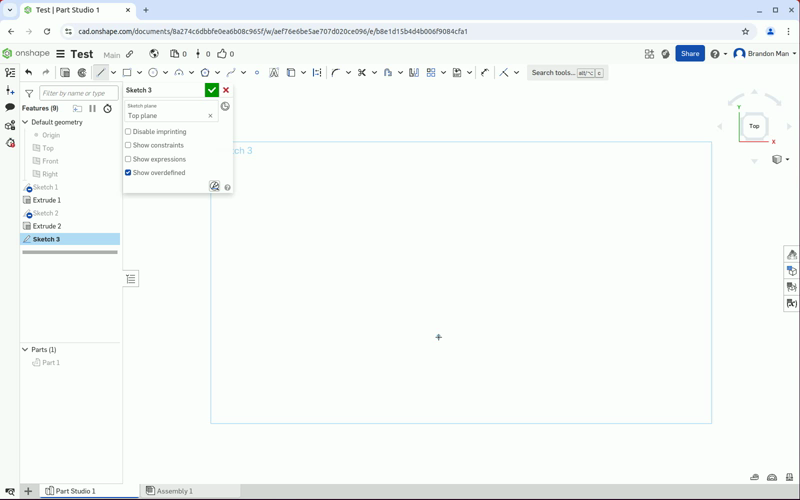
mouse_move(507, 336)
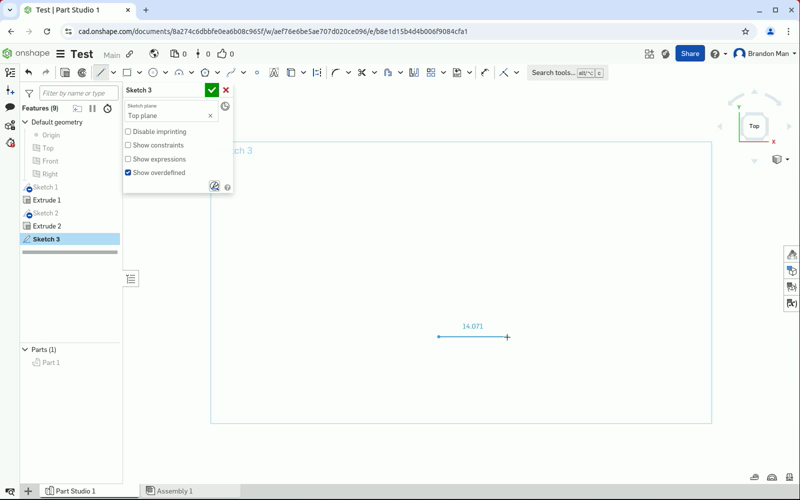
click(507, 336)
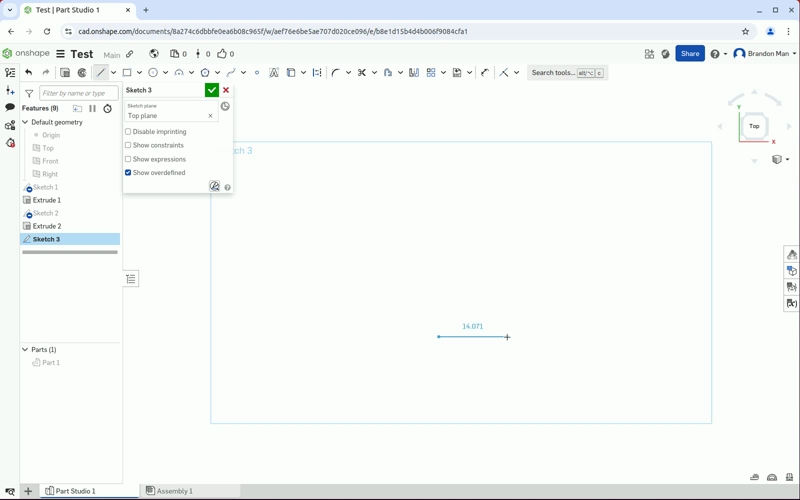
key_up(shift)
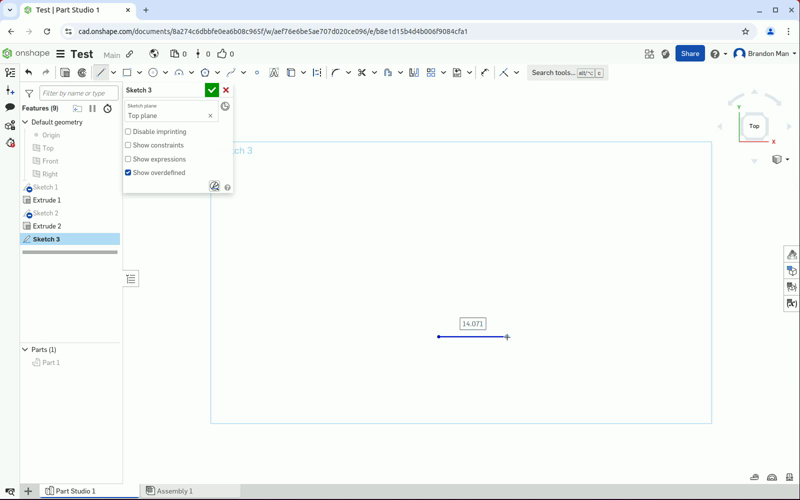
key_down(shift)
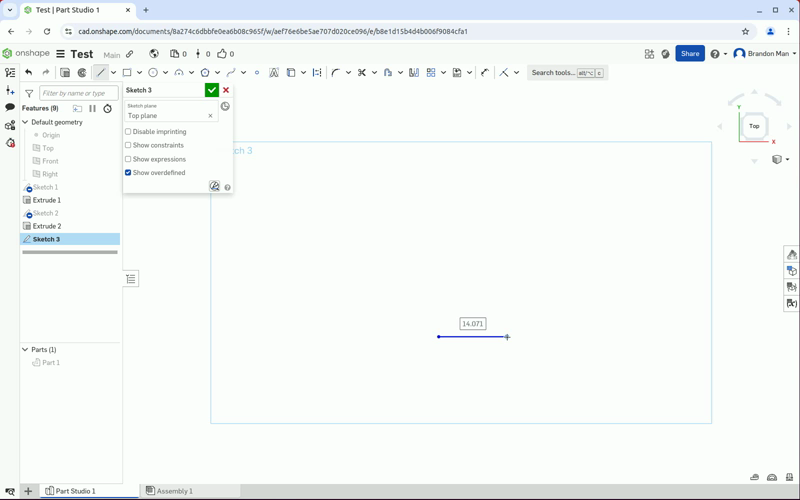
mouse_move(537, 336)
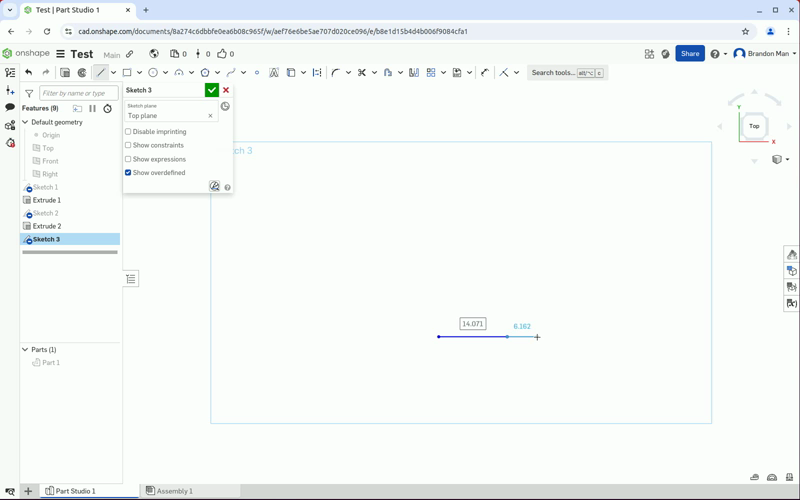
mouse_move(507, 282)
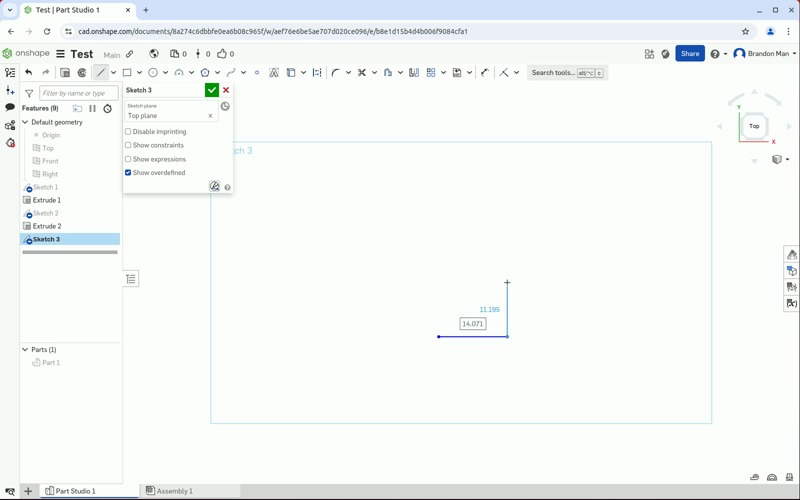
click(507, 282)
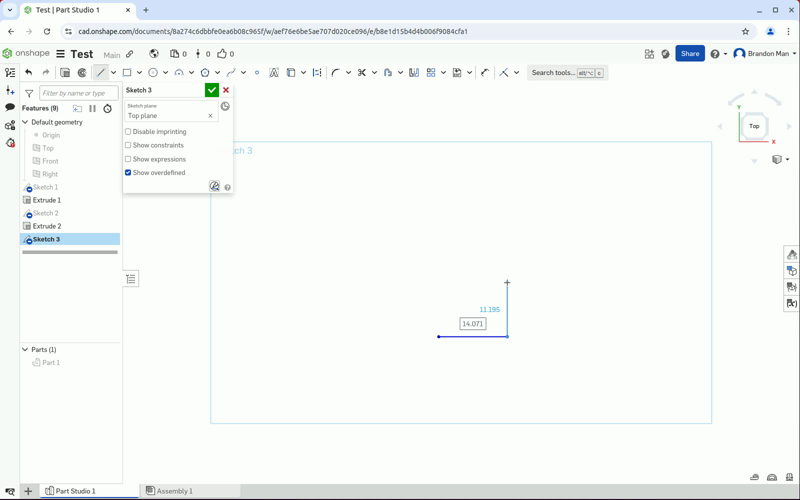
key_up(shift)
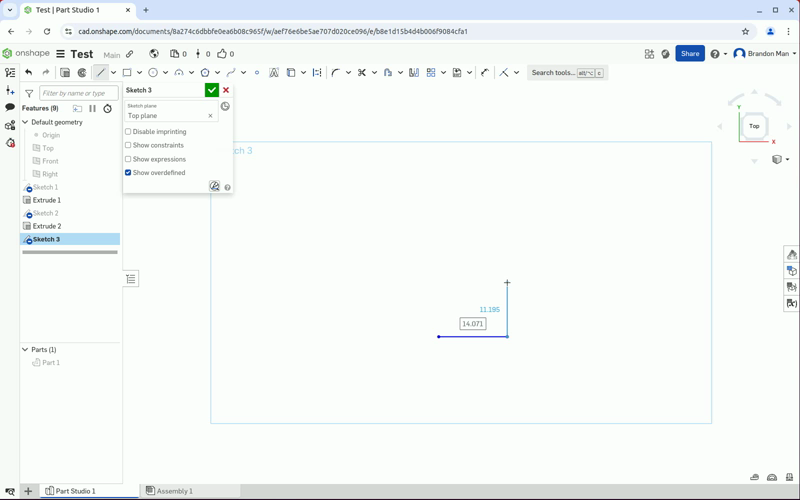
key_down(shift)
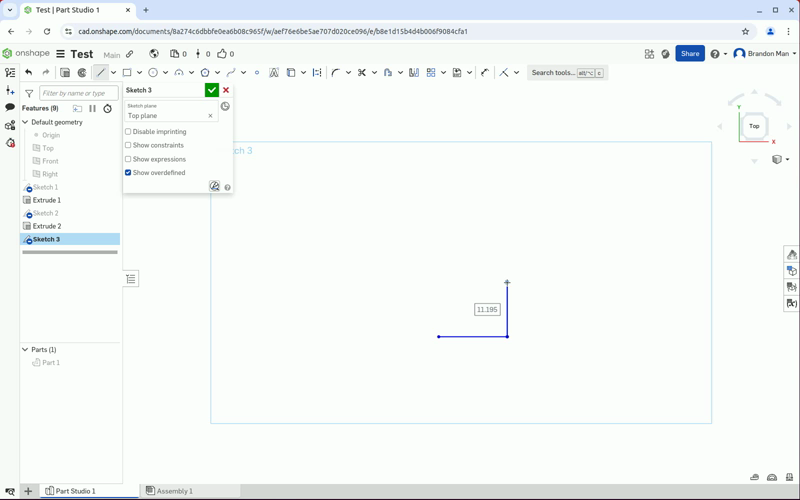
mouse_move(537, 282)
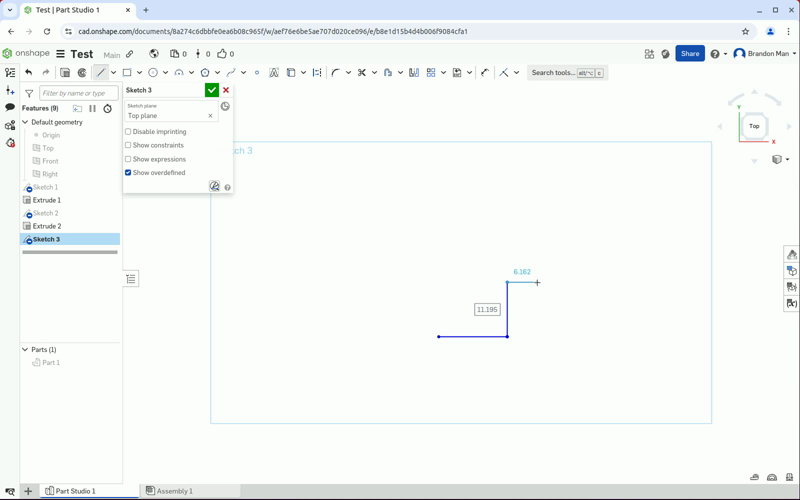
mouse_move(460, 282)
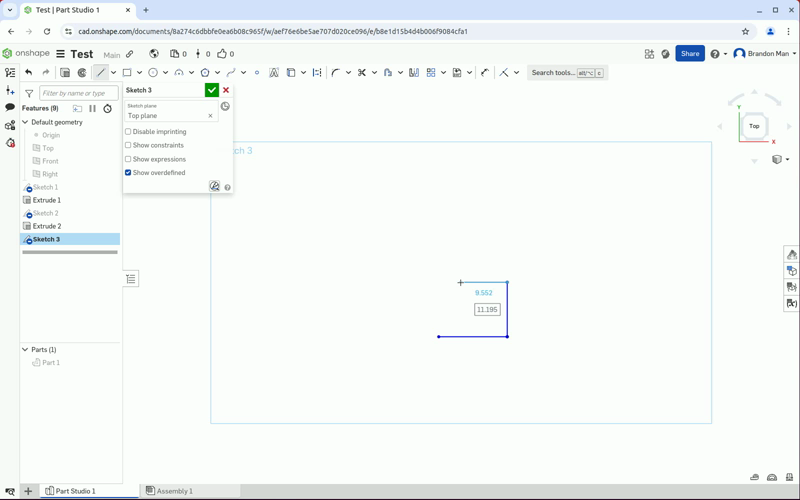
click(460, 282)
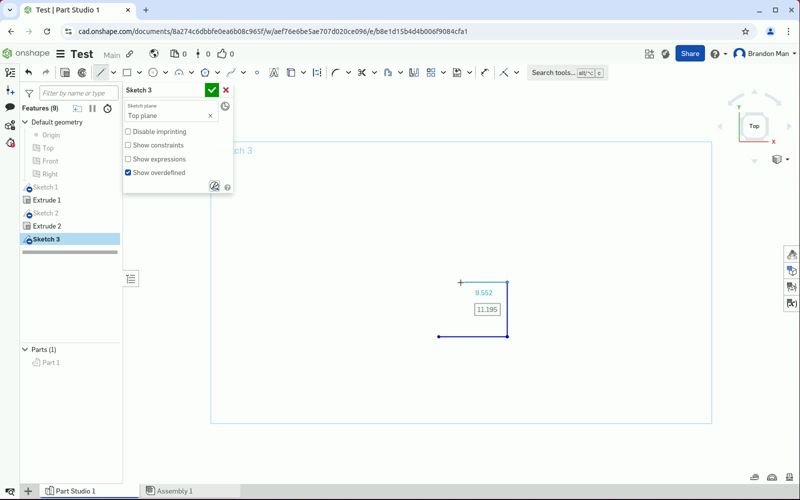
key_up(shift)
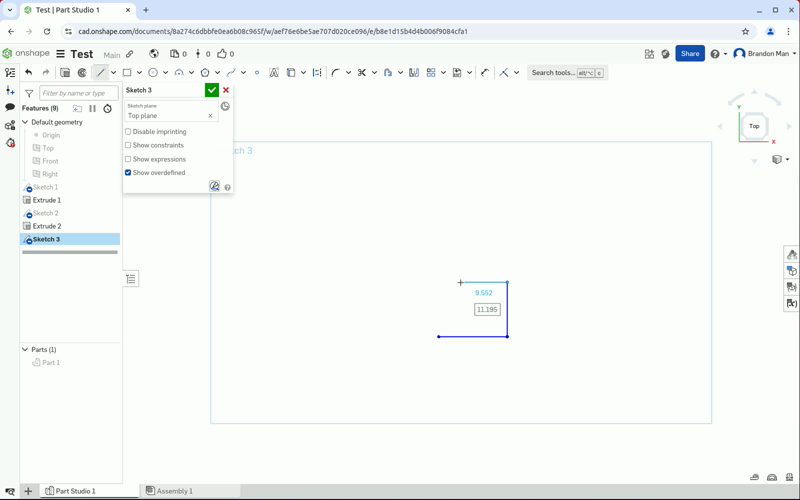
key_down(shift)
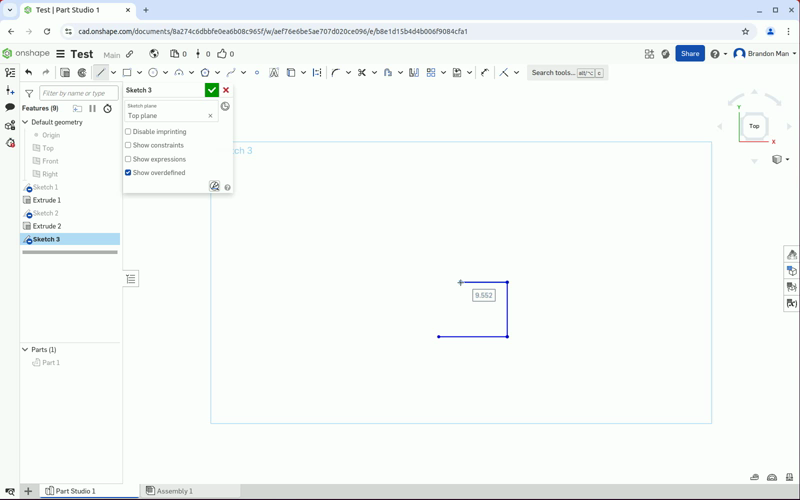
mouse_move(490, 282)
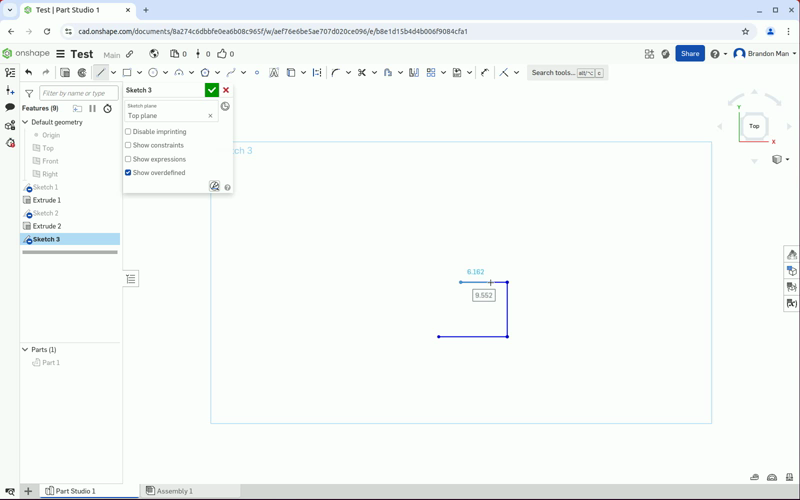
mouse_move(438, 282)
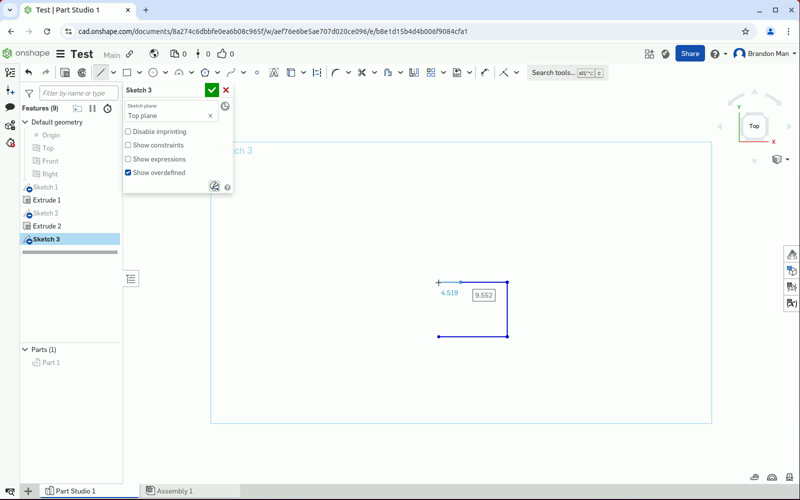
click(438, 282)
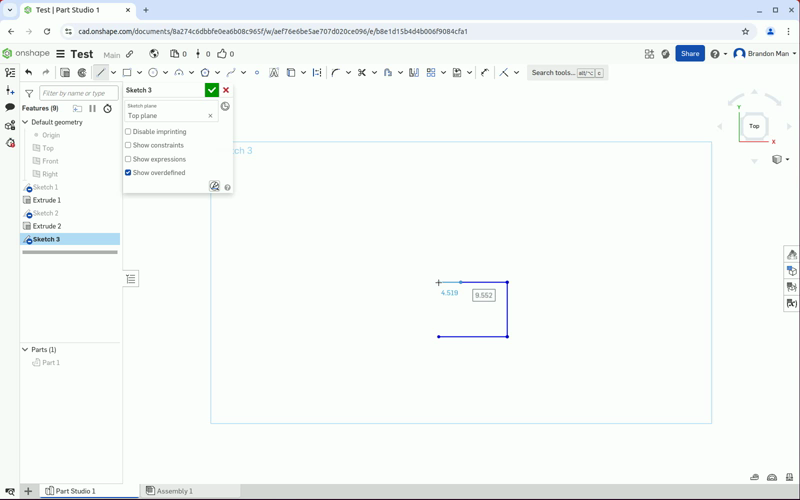
key_up(shift)
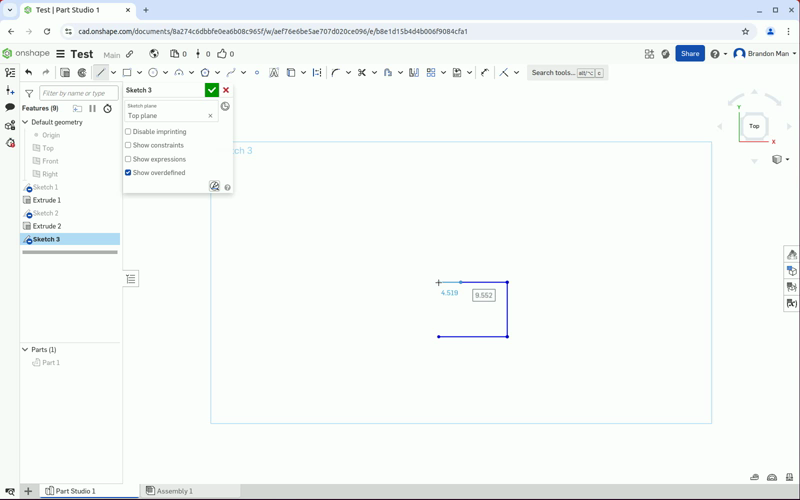
mouse_move(468, 282)
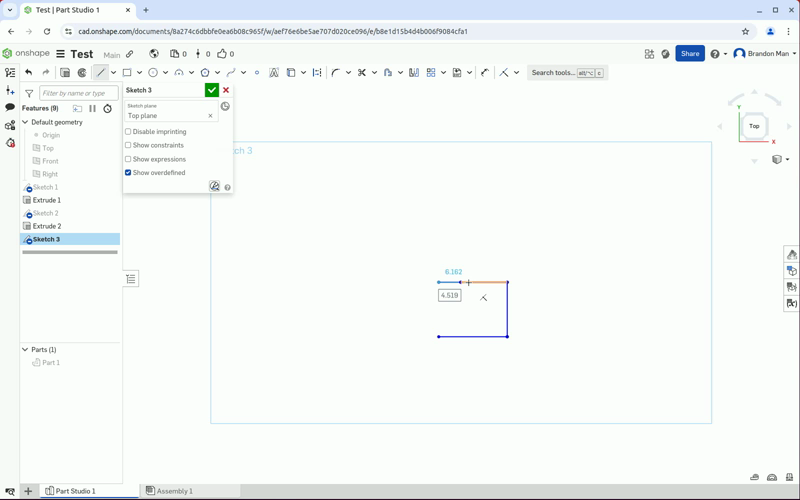
key_down(shift)
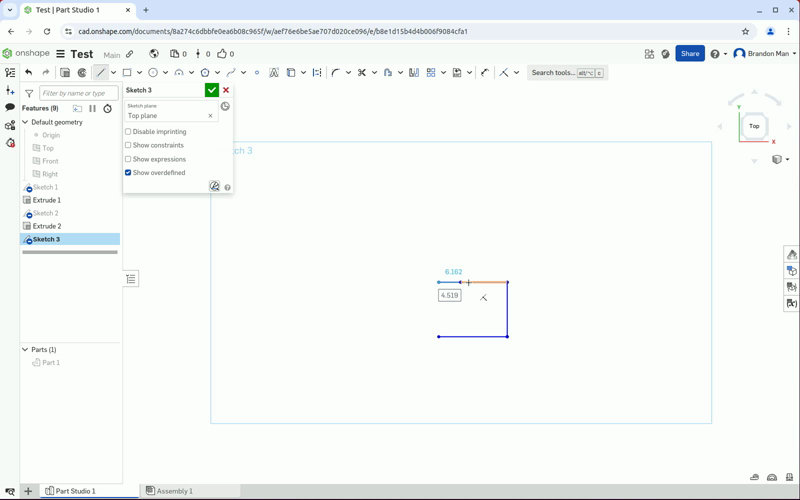
mouse_move(438, 336)
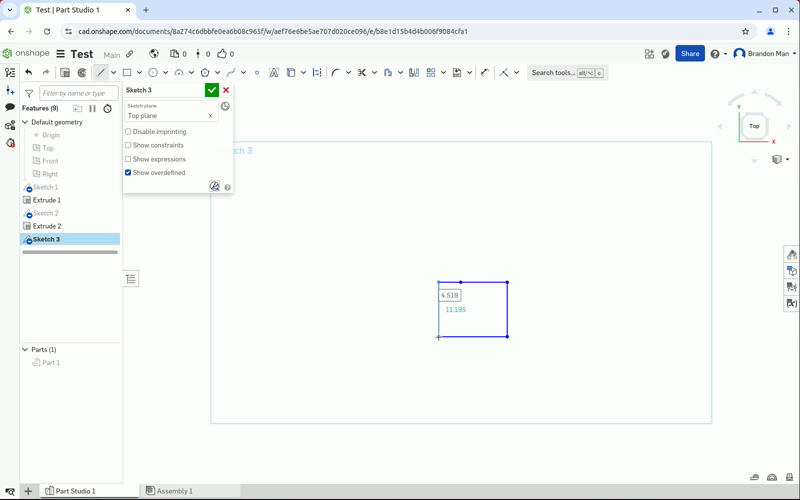
key_up(shift)
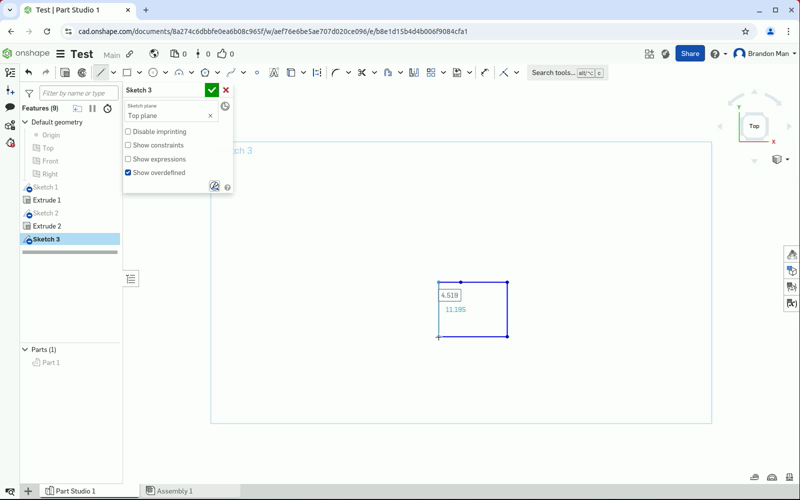
click(438, 336)
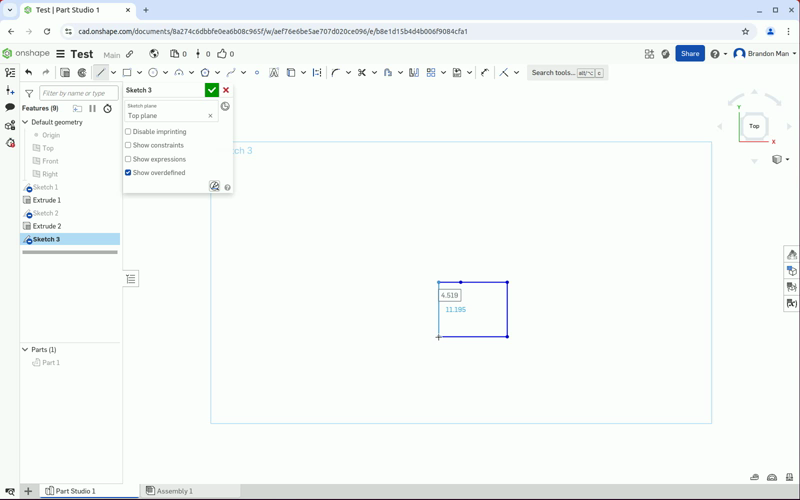
key(esc)
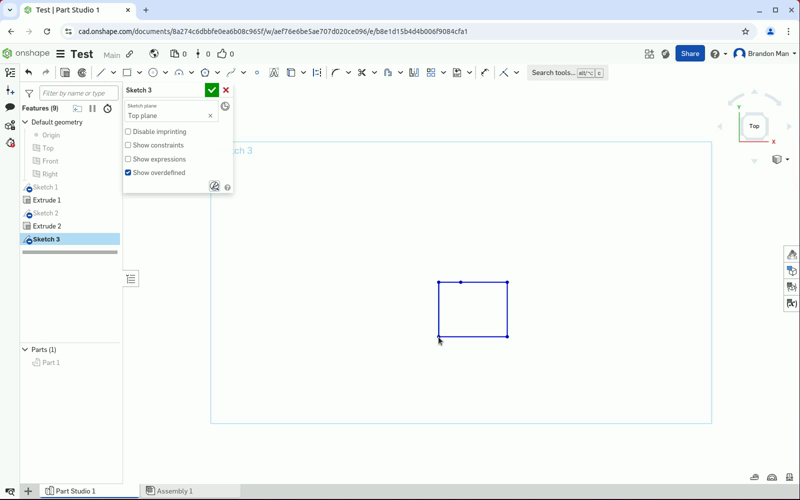
mouse_move(451, 310)
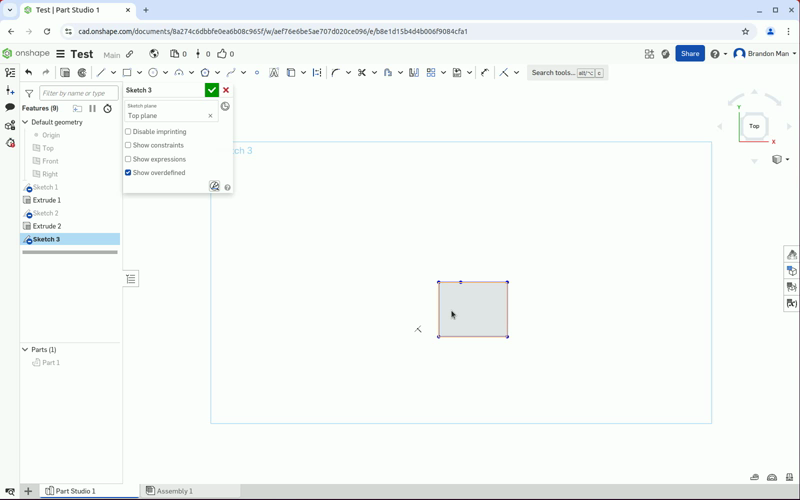
click(451, 310)
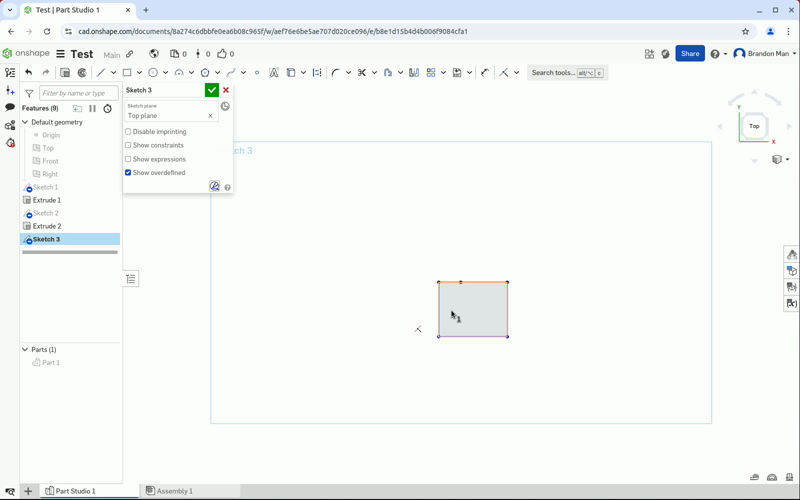
mouse_move(73, 352)
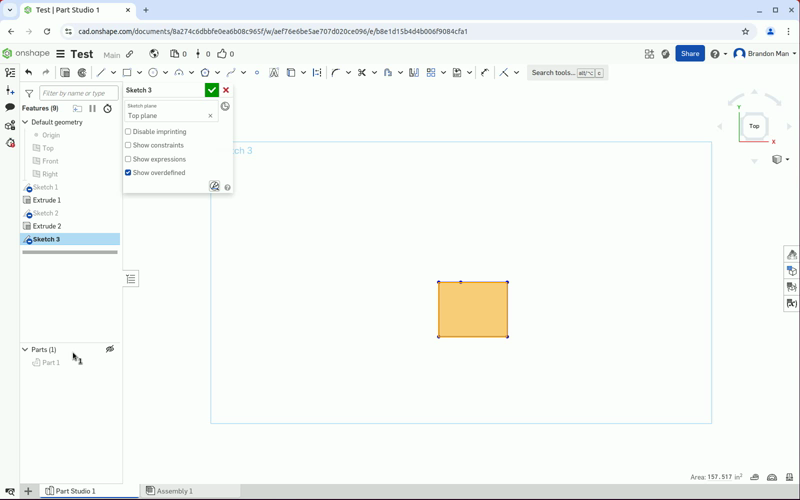
key(shift+y)
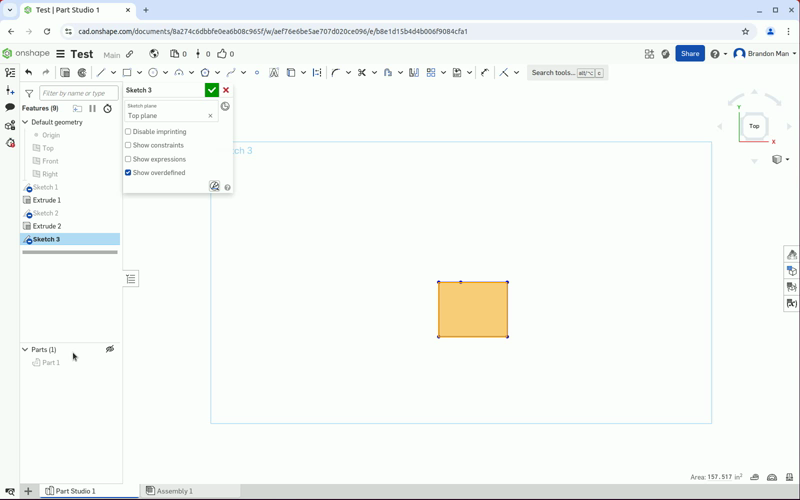
key(shift+e)
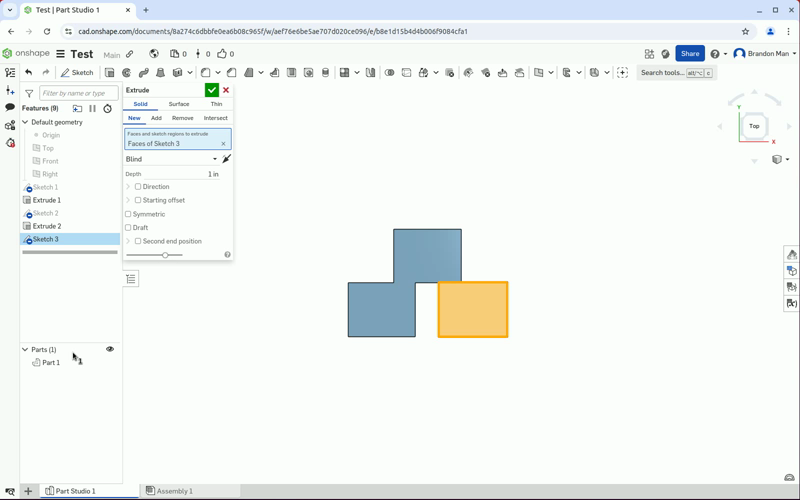
mouse_move(143, 106)
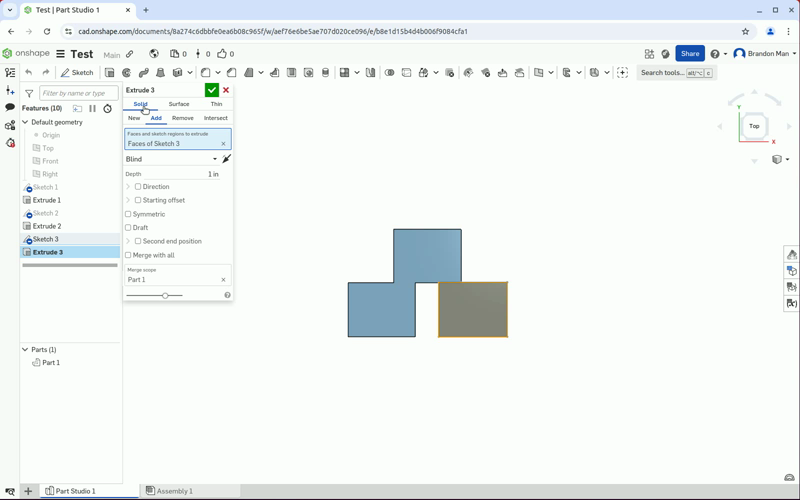
click(143, 106)
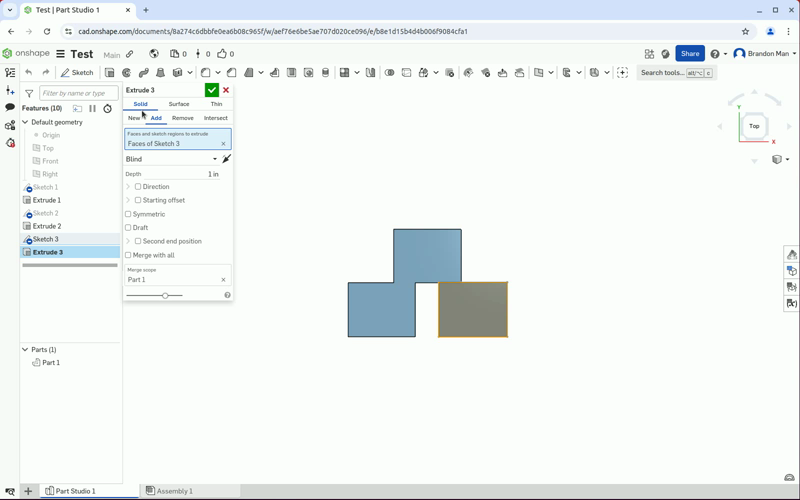
mouse_move(137, 120)
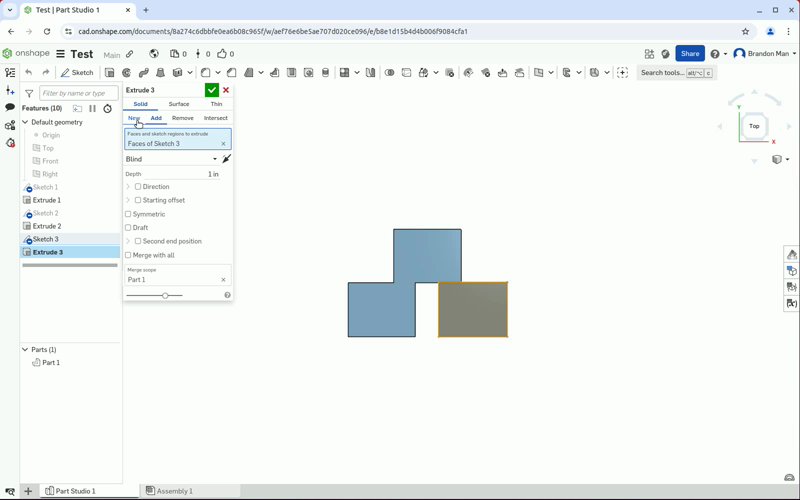
click(137, 120)
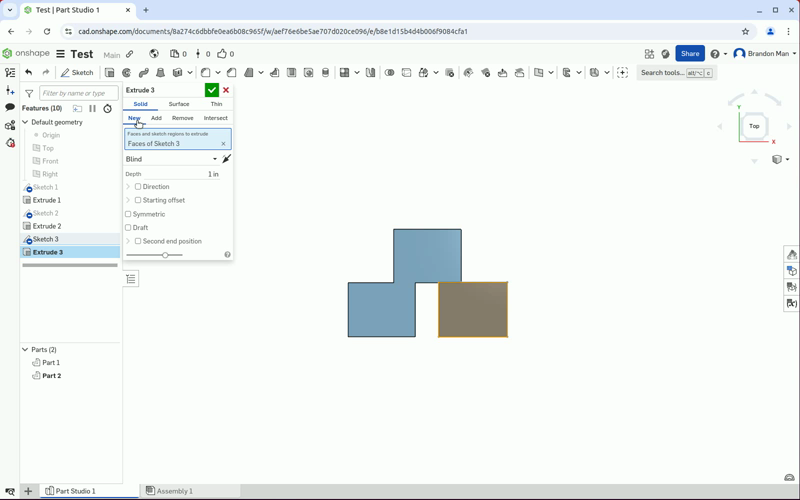
key(tab, 4)
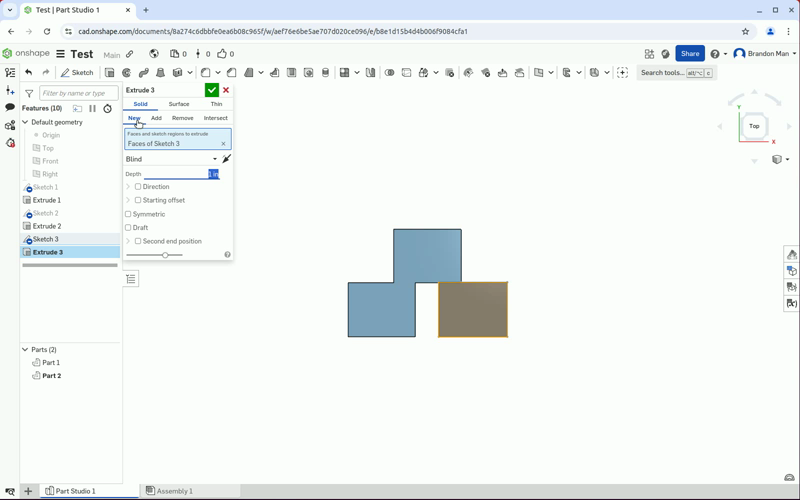
text(-0.481)
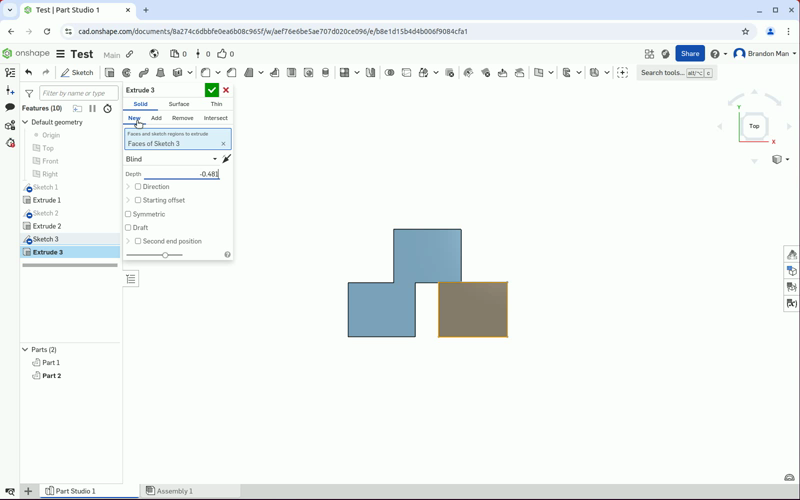
key(enter)
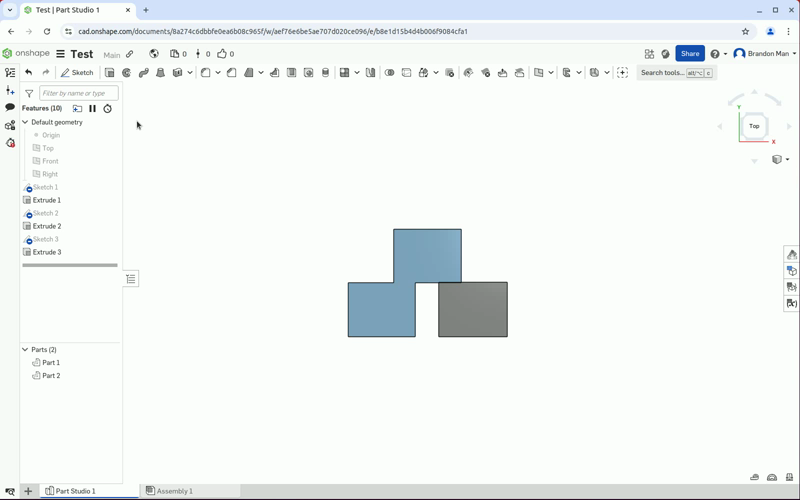
key(shift+h)
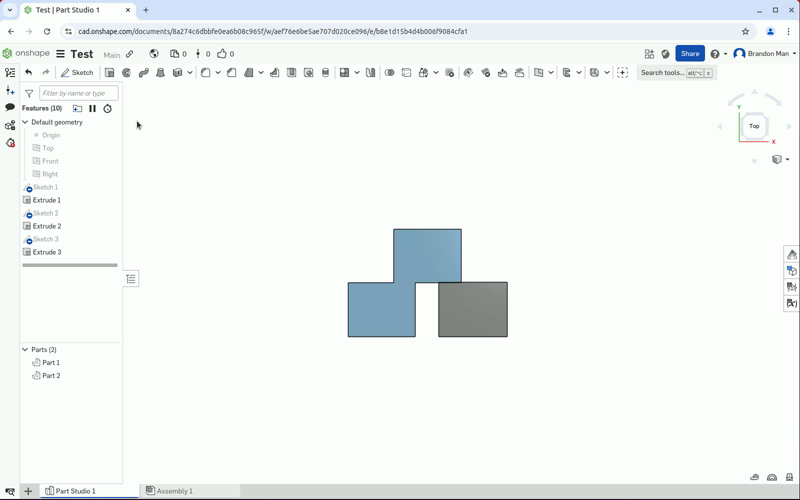
key(shift+h)
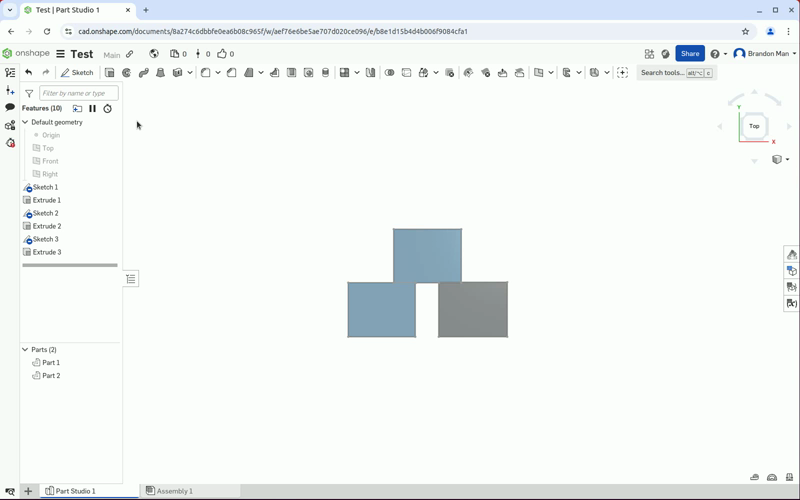
key(shift+7)
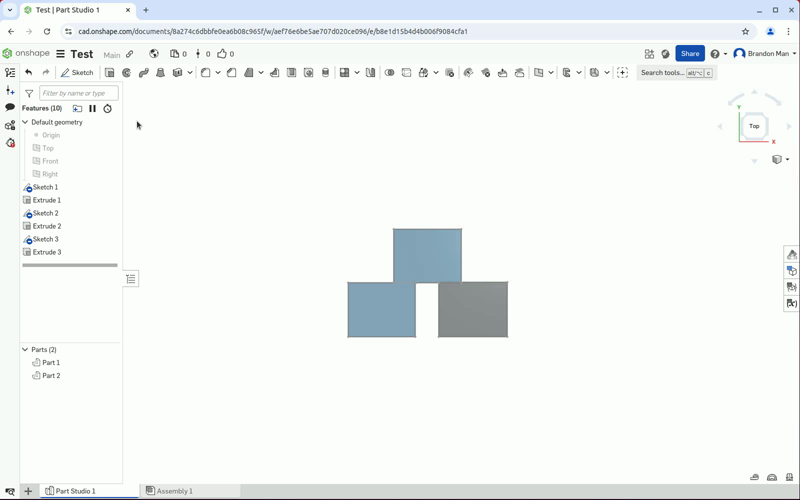
key(up, 3)
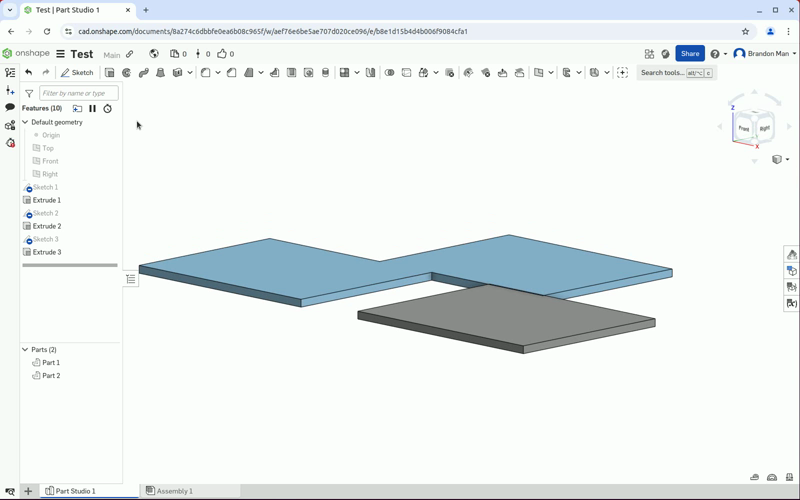
key(left, 3)
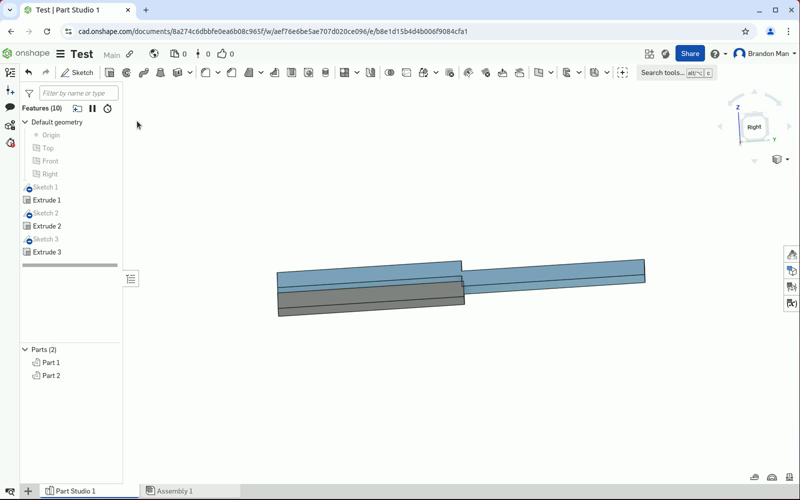
key(right, 3)
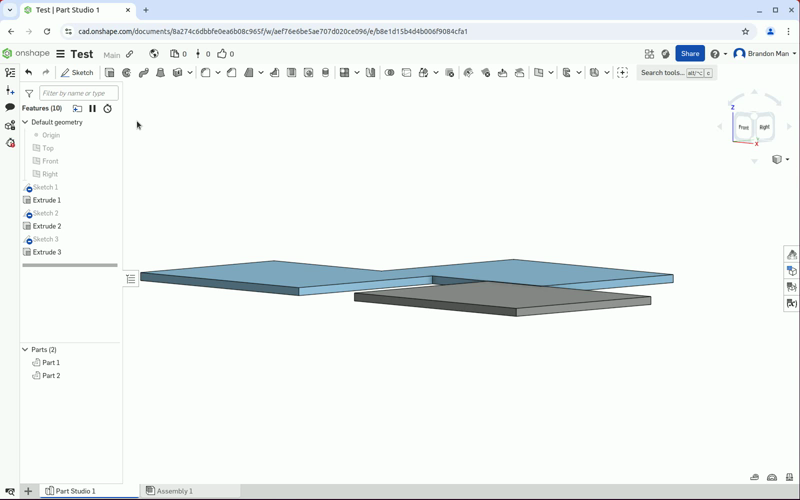
key(down, 3)
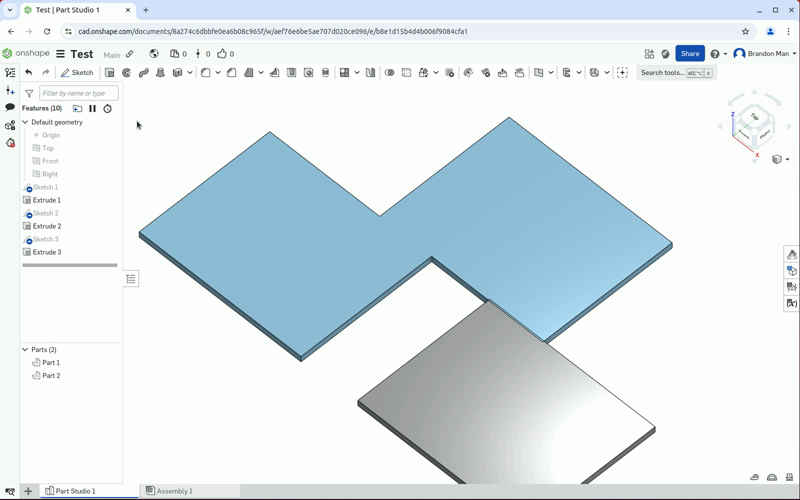
mouse_move(73, 189)
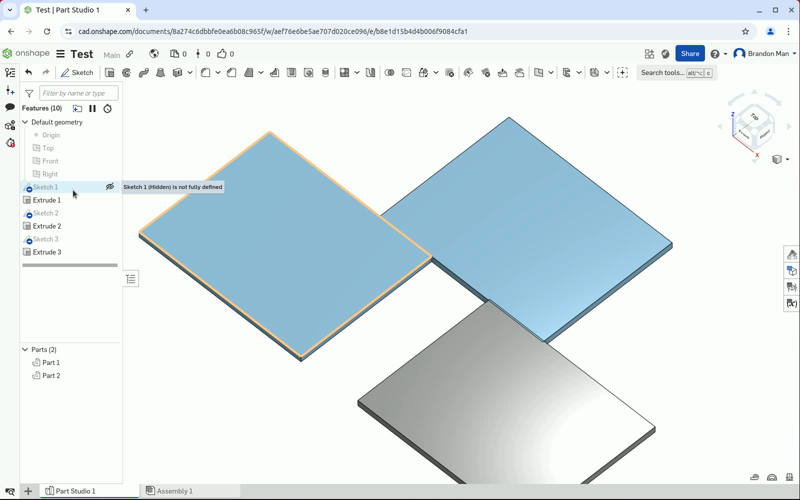
click(73, 189)